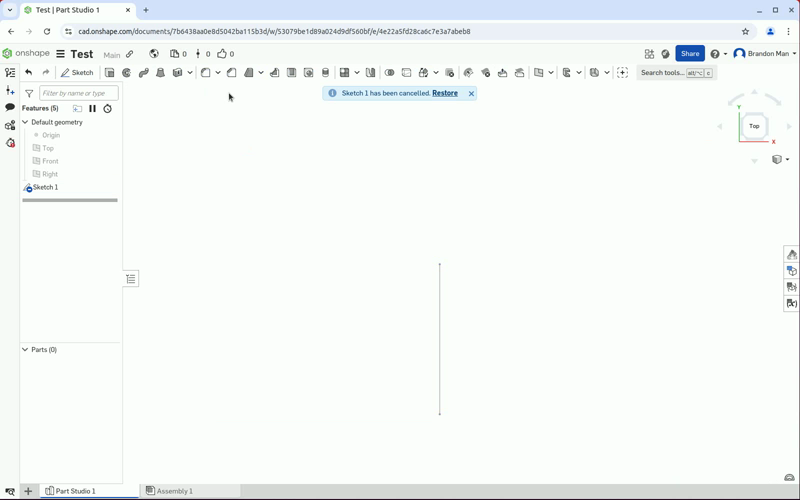
key(shift+h)
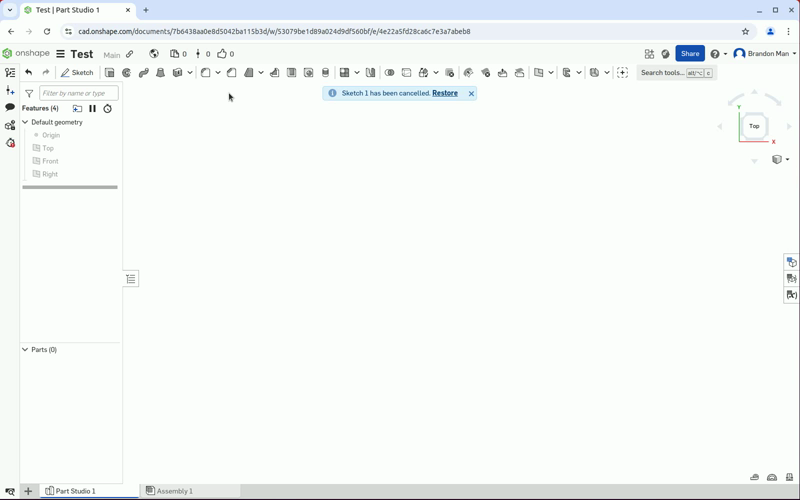
mouse_move(73, 352)
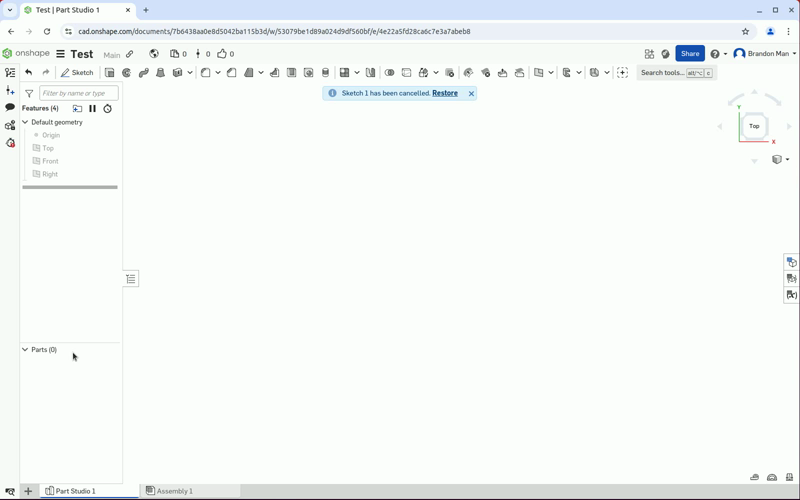
key(y)
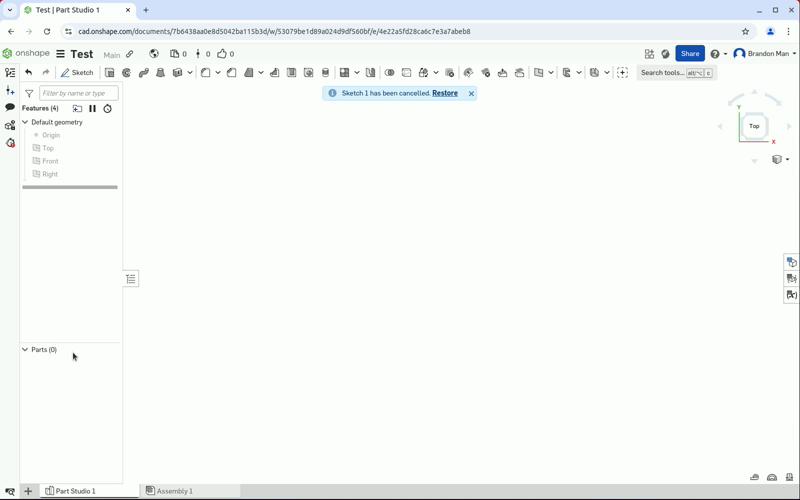
key(shift+p)
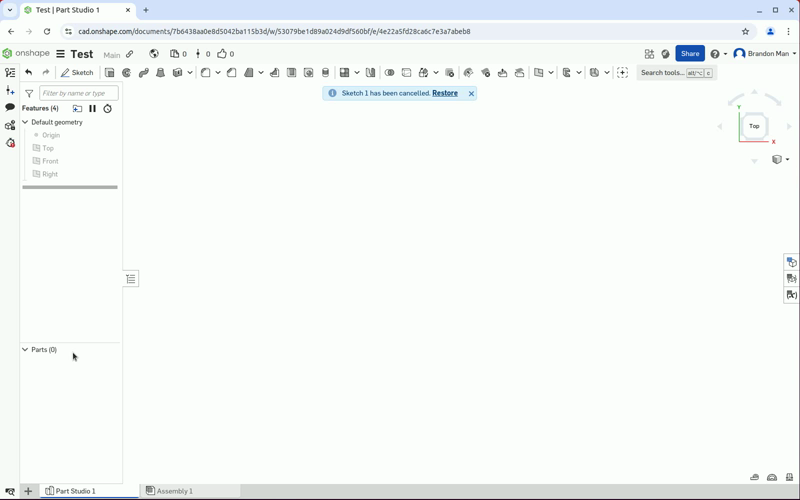
key(space)
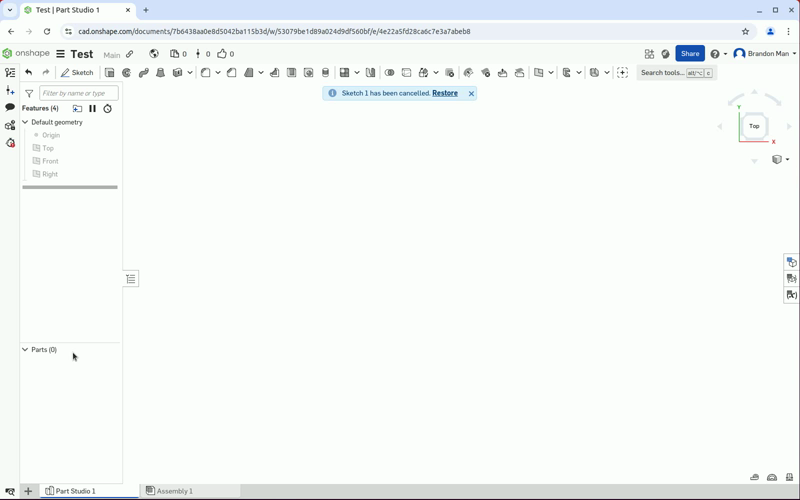
key_down(shift)
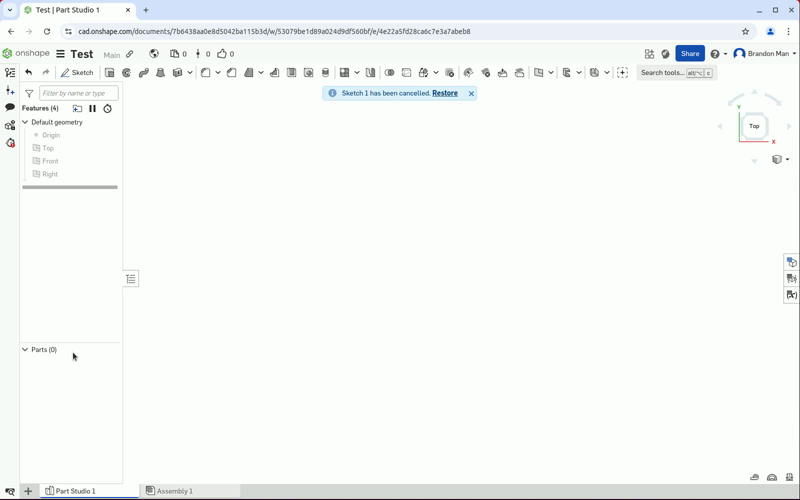
key(up)
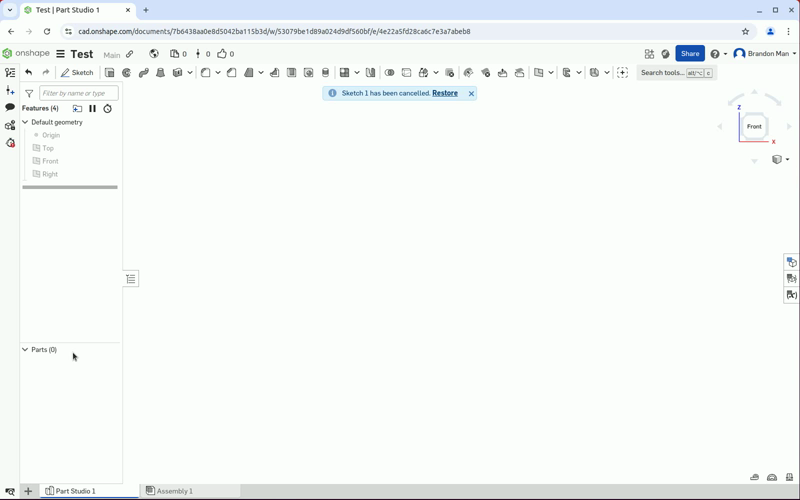
key_up(shift)
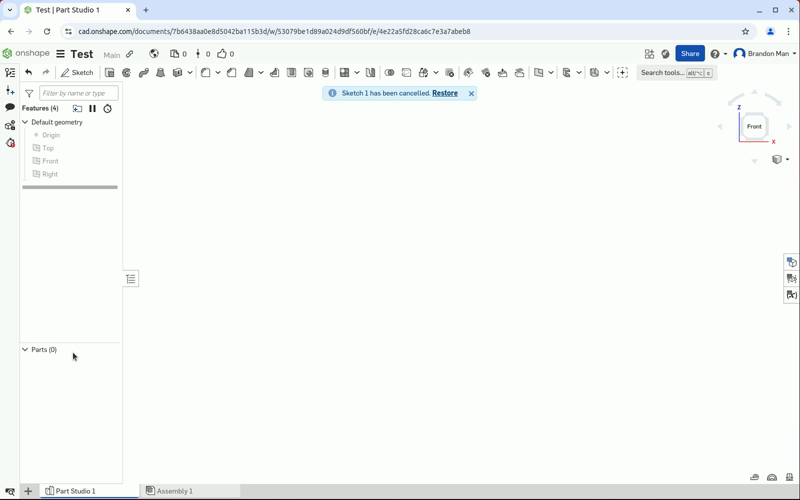
key(space)
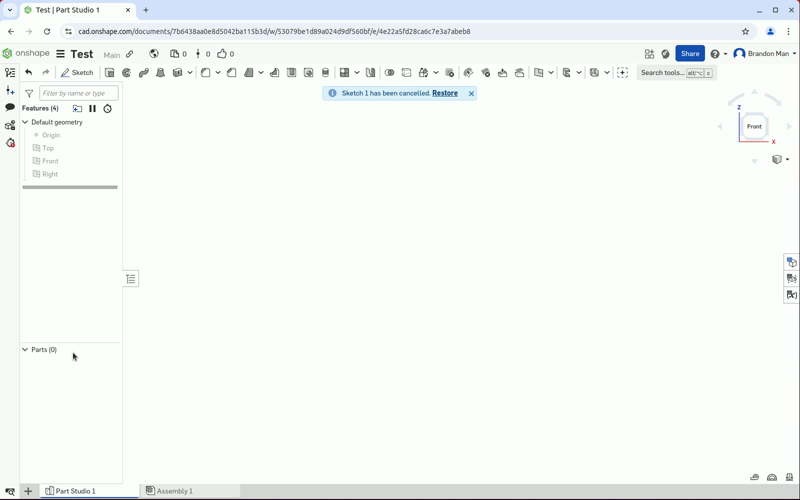
key_down(shift)
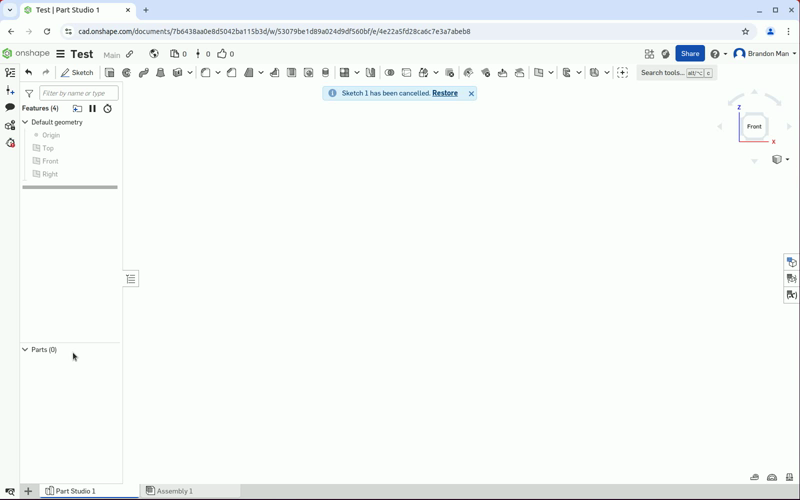
key(left)
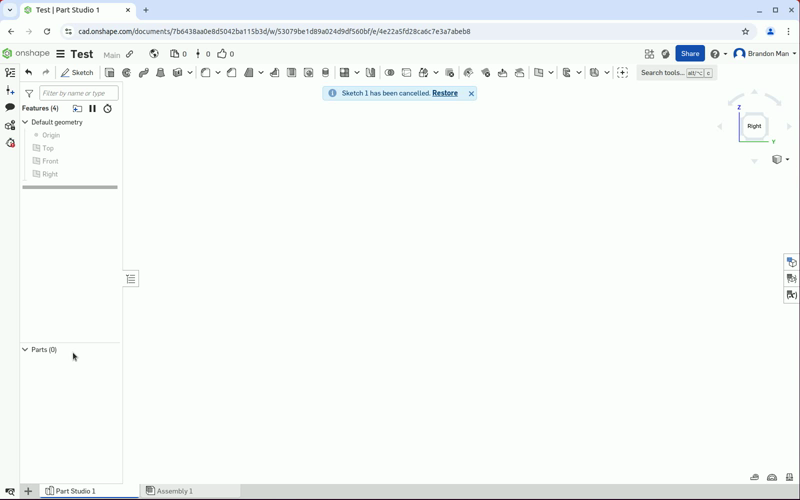
key_up(shift)
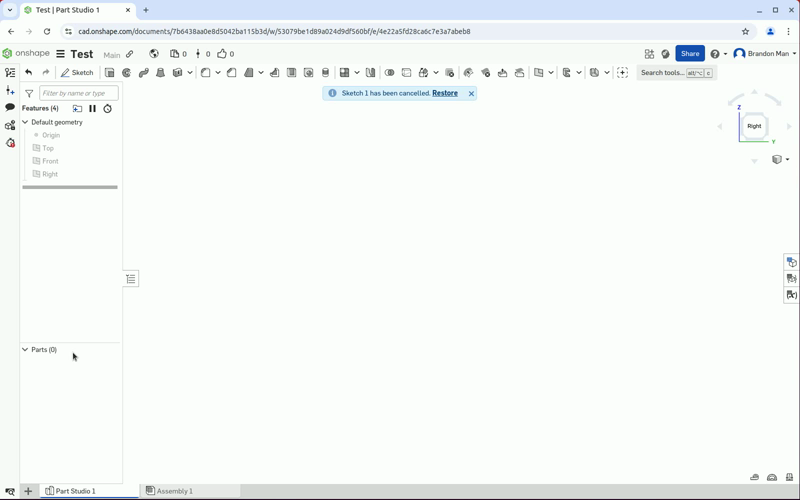
mouse_move(73, 352)
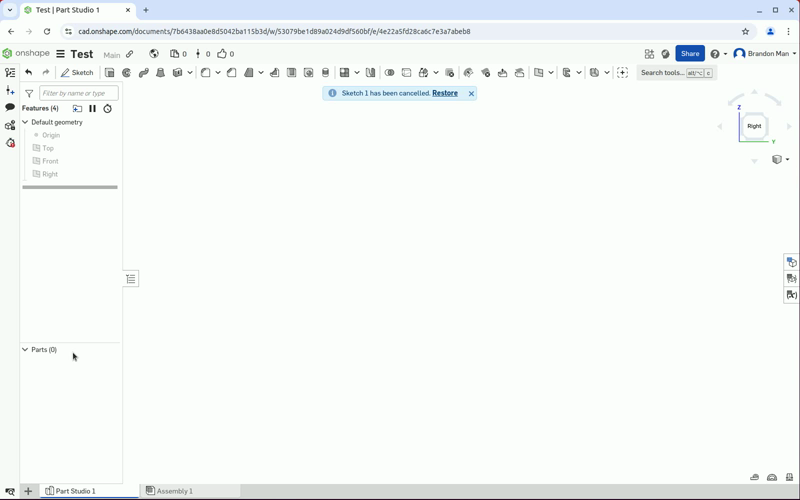
key(shift+y)
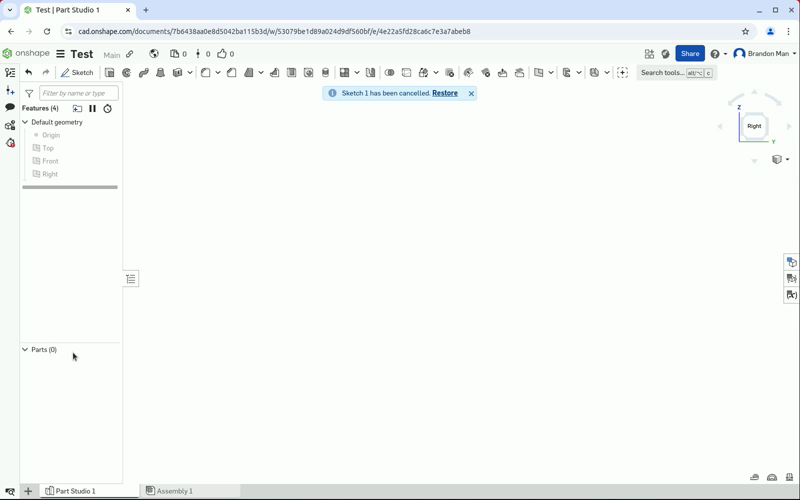
key(shift+s)
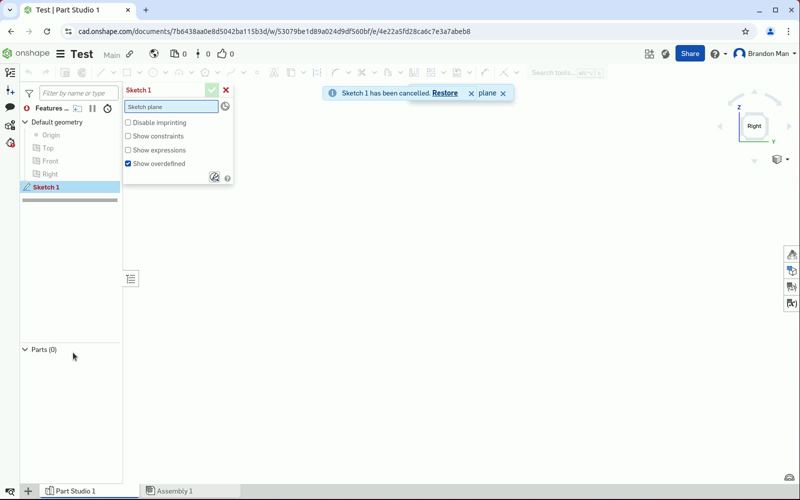
mouse_move(73, 176)
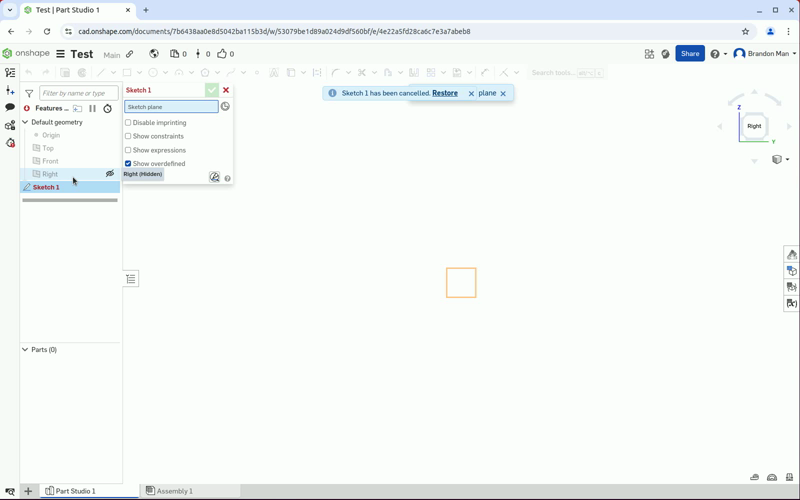
click(73, 176)
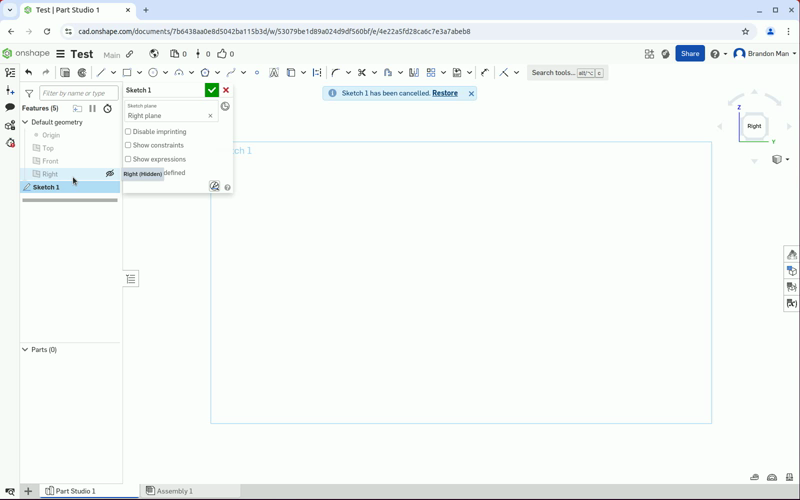
mouse_move(73, 352)
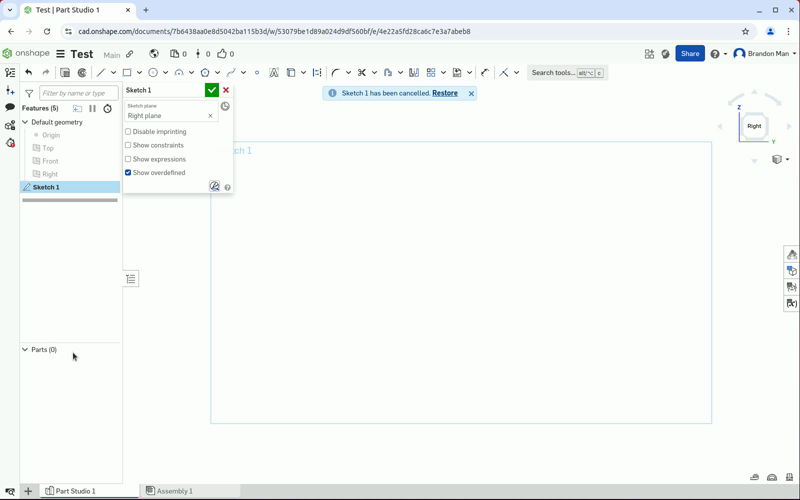
key(y)
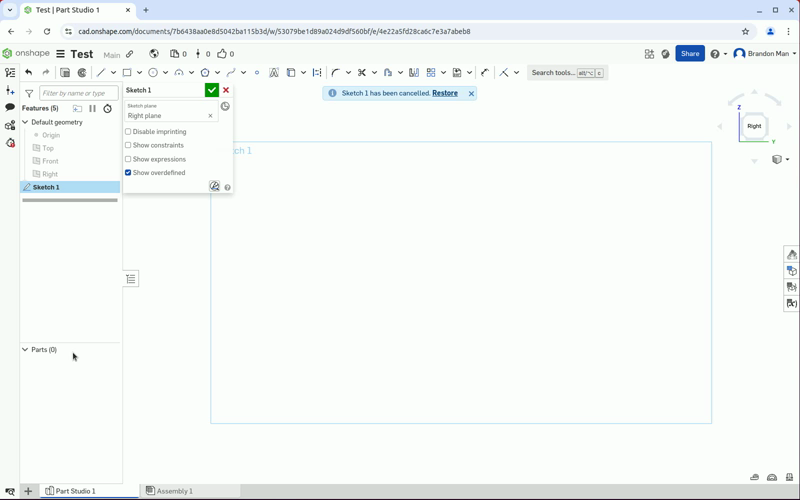
key(c)
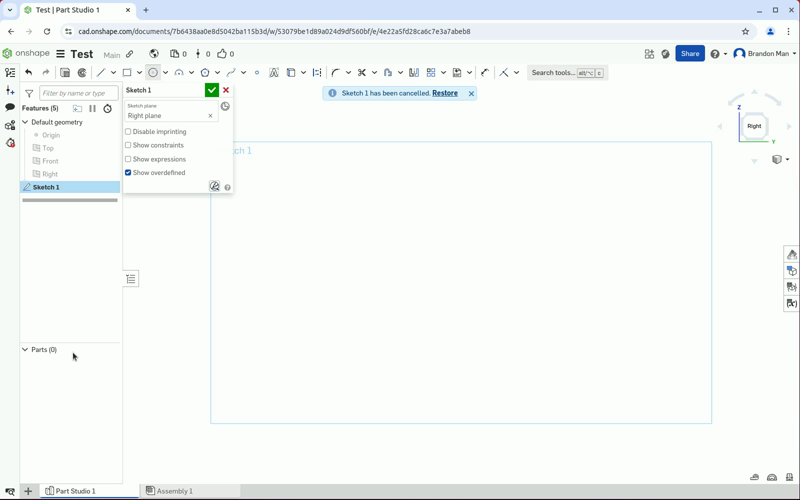
key_down(shift)
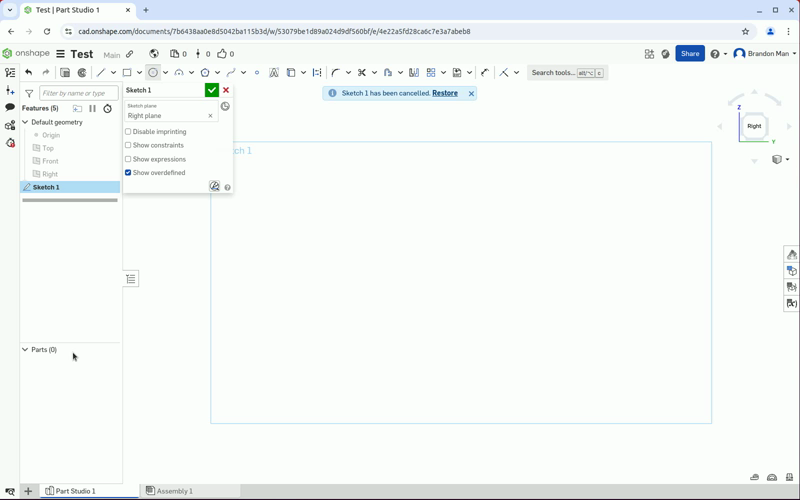
mouse_move(461, 282)
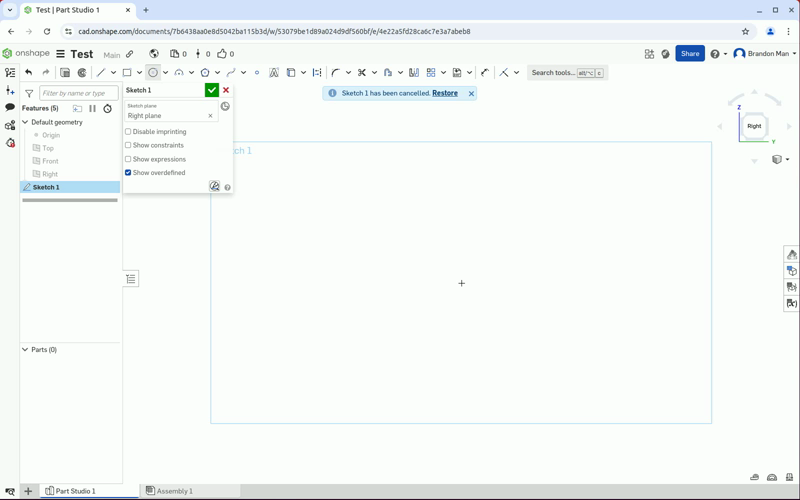
click(461, 282)
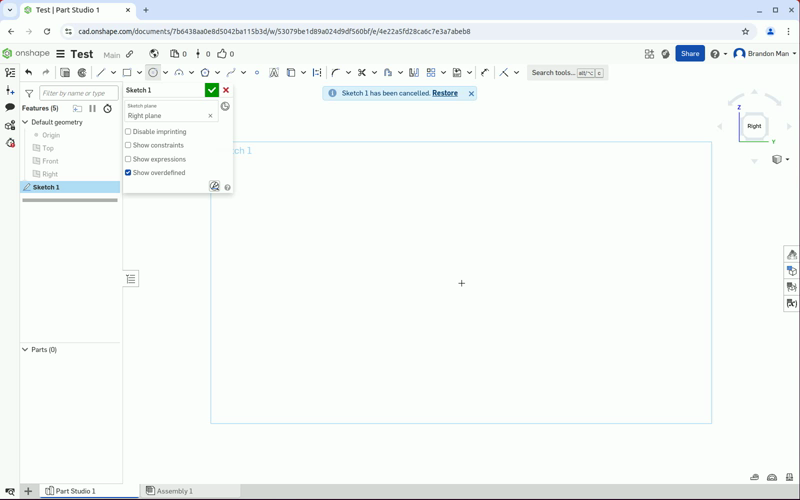
key_up(shift)
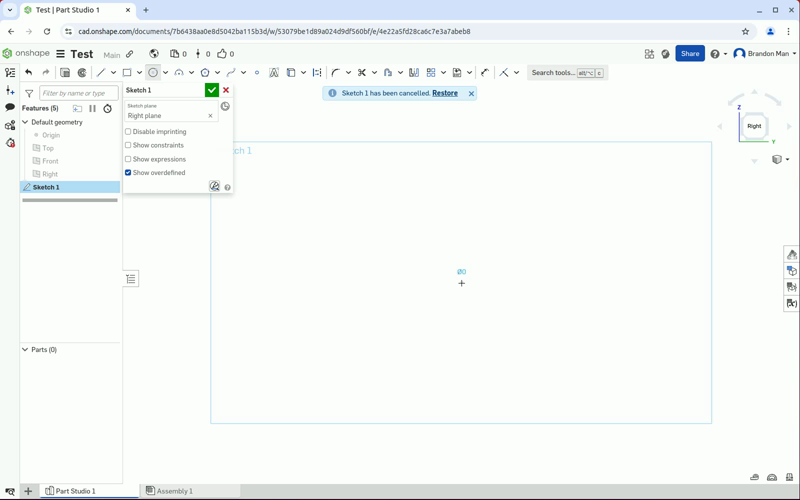
mouse_move(474, 282)
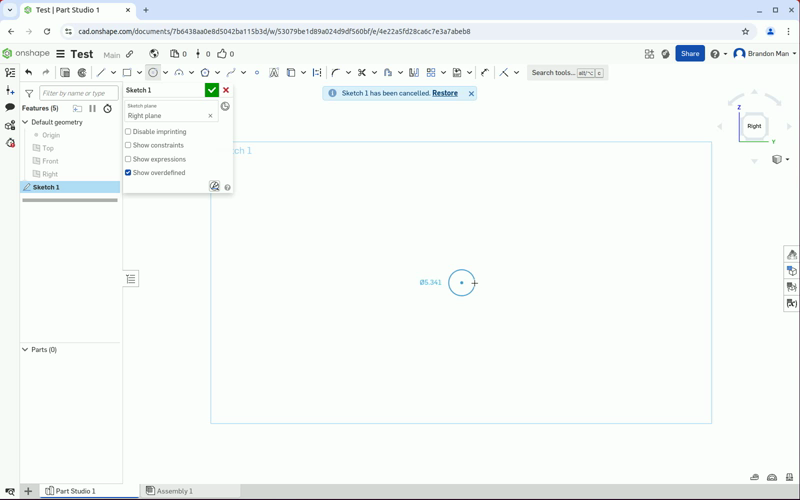
click(474, 282)
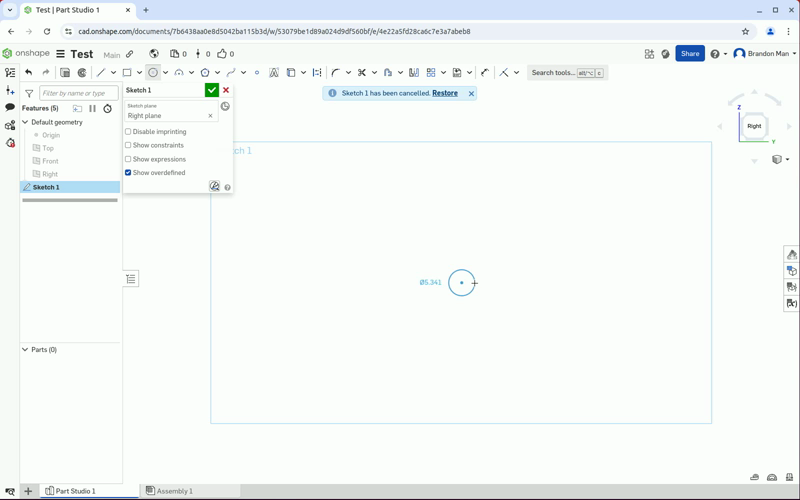
key(esc)
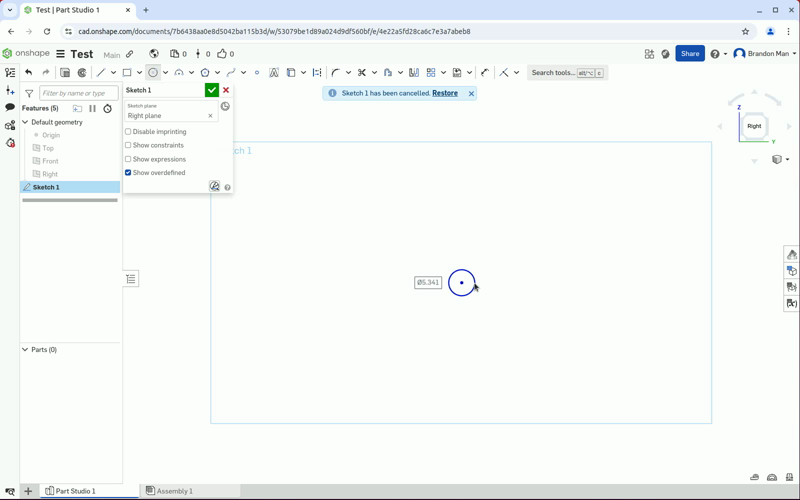
mouse_move(460, 280)
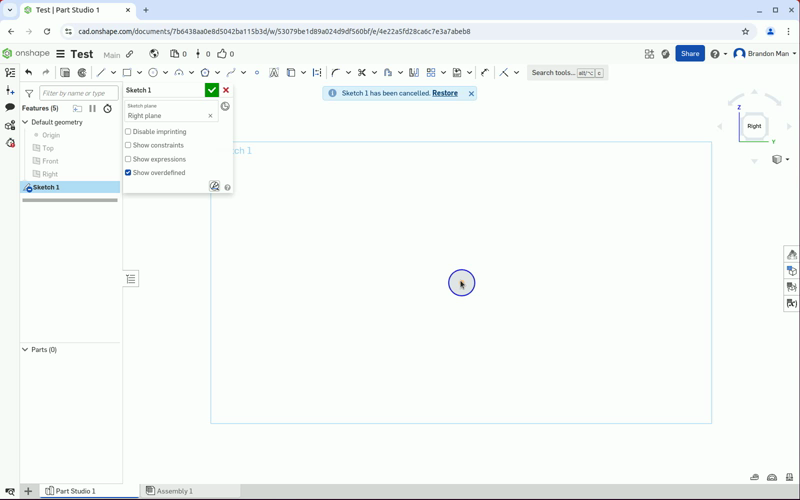
scroll(6)
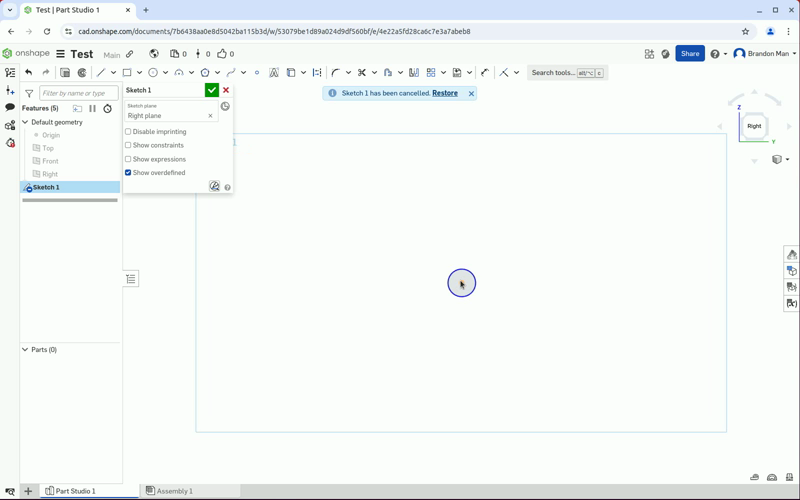
scroll(6)
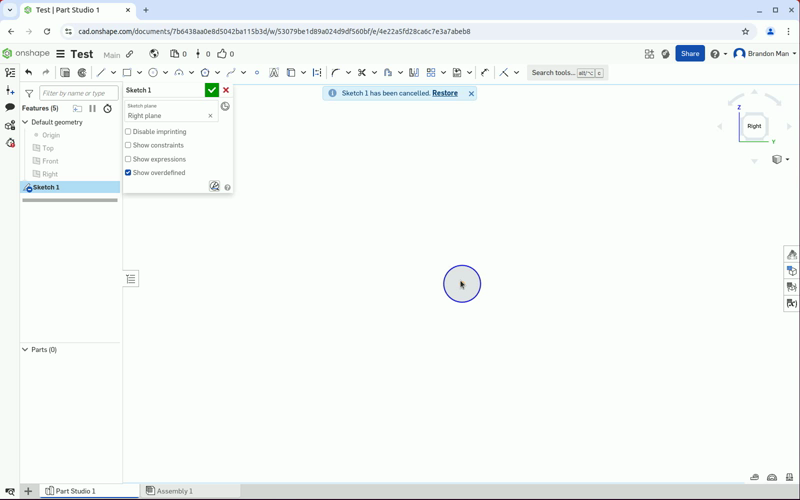
scroll(6)
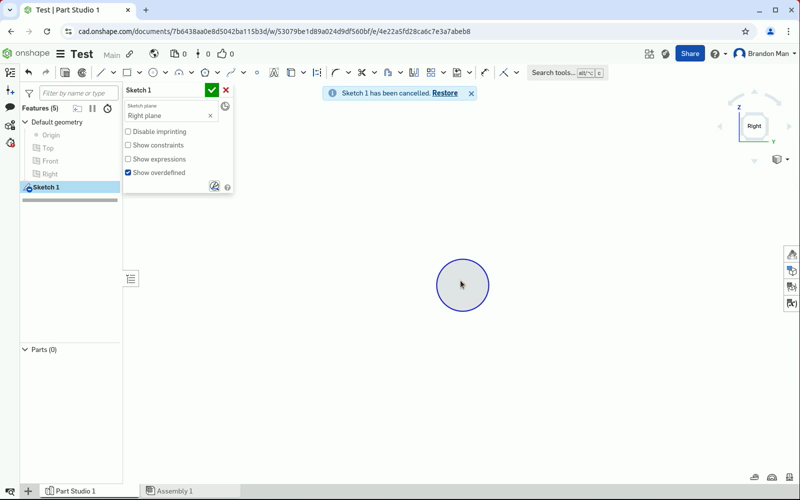
scroll(6)
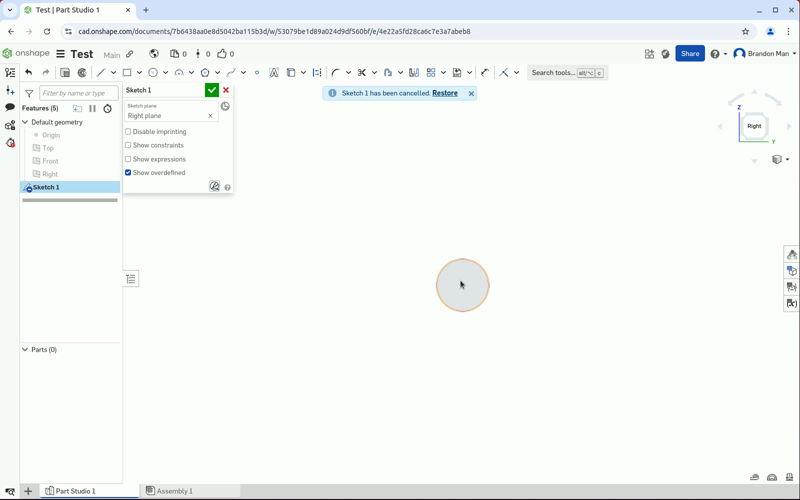
scroll(6)
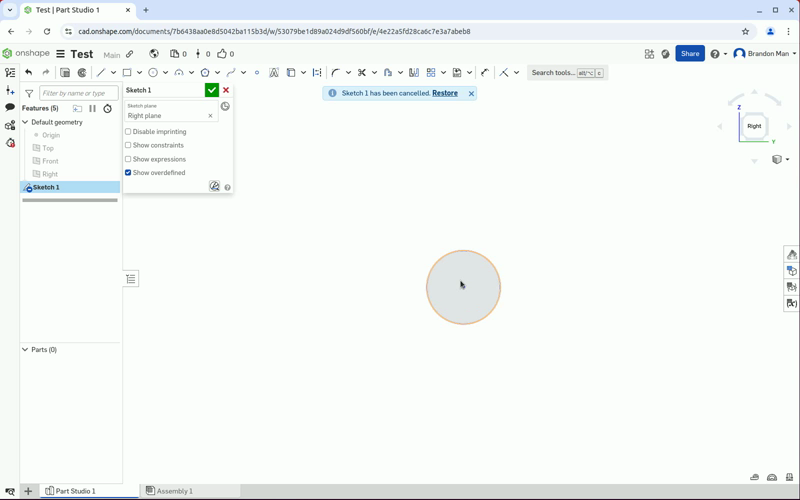
scroll(6)
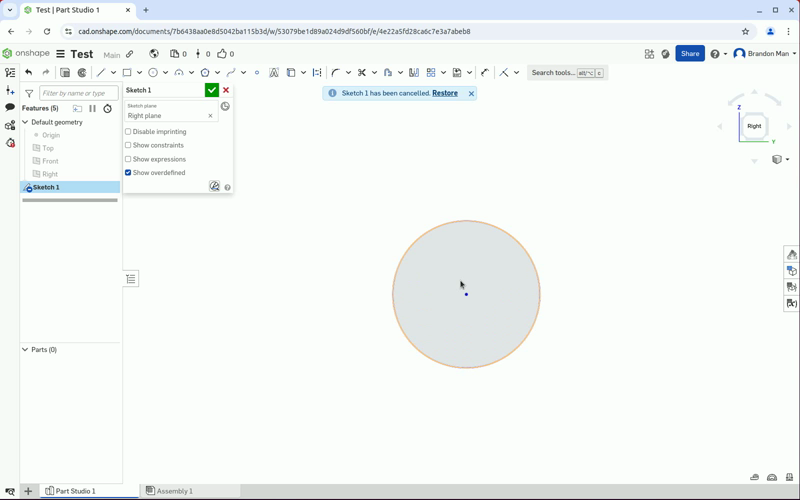
scroll(6)
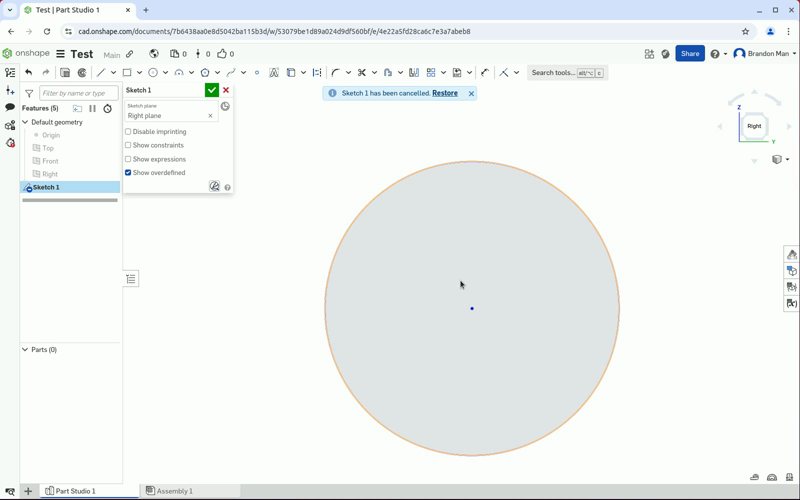
click(460, 280)
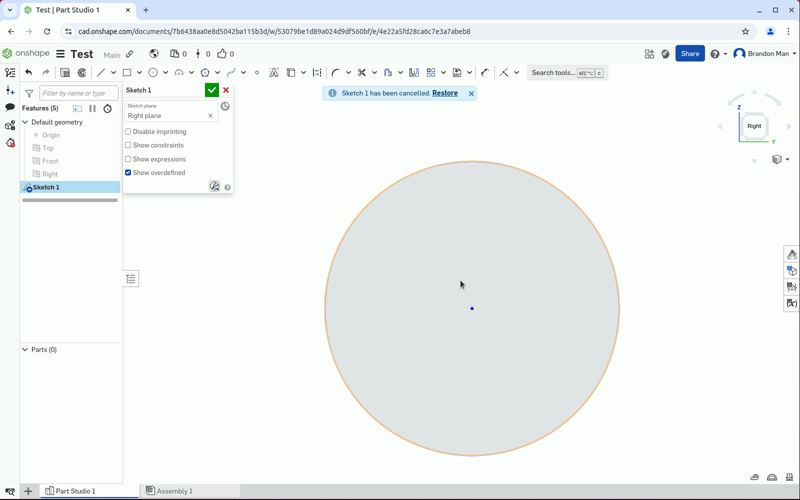
scroll(-6)
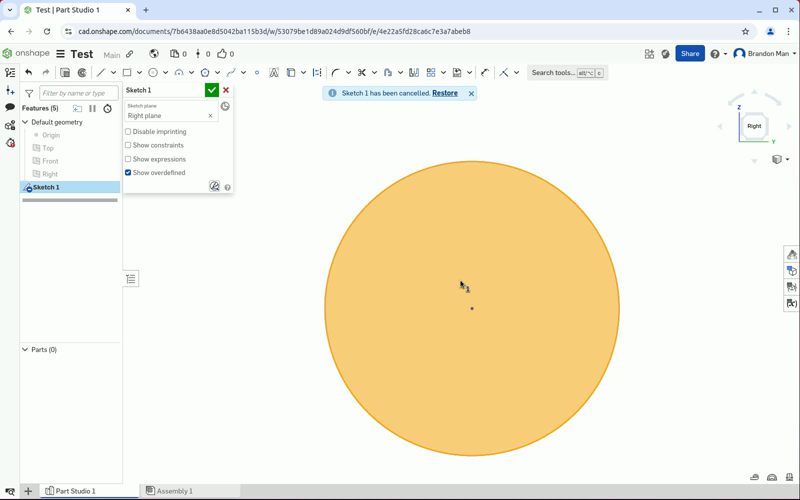
scroll(-6)
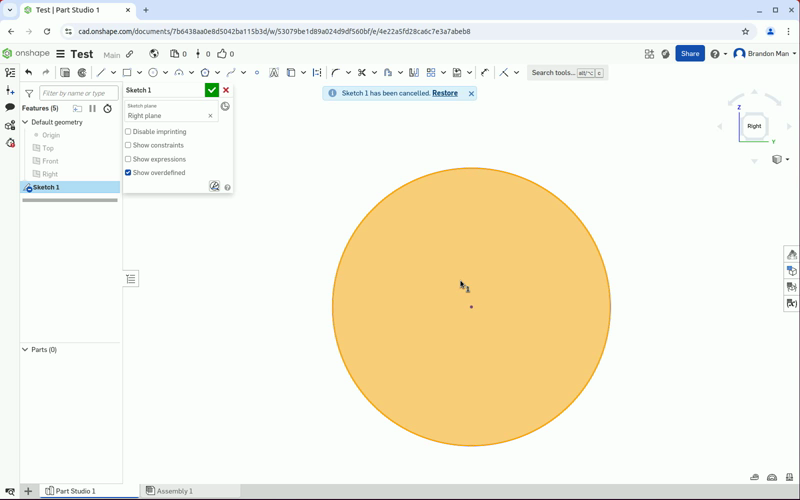
scroll(-6)
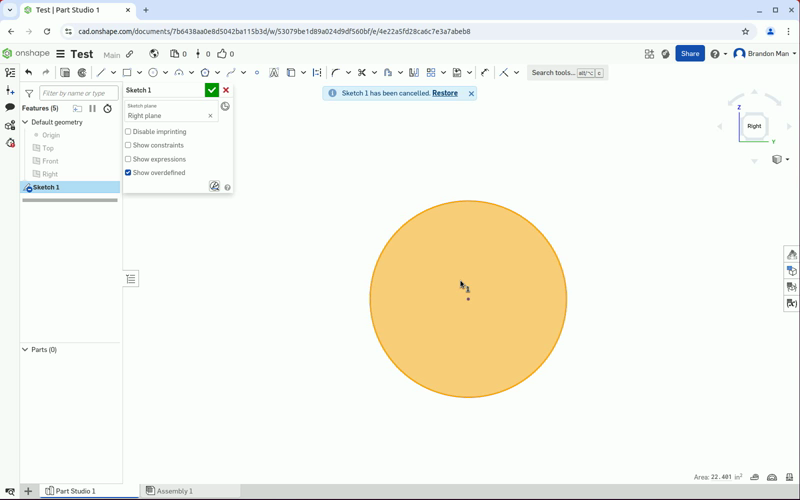
scroll(-6)
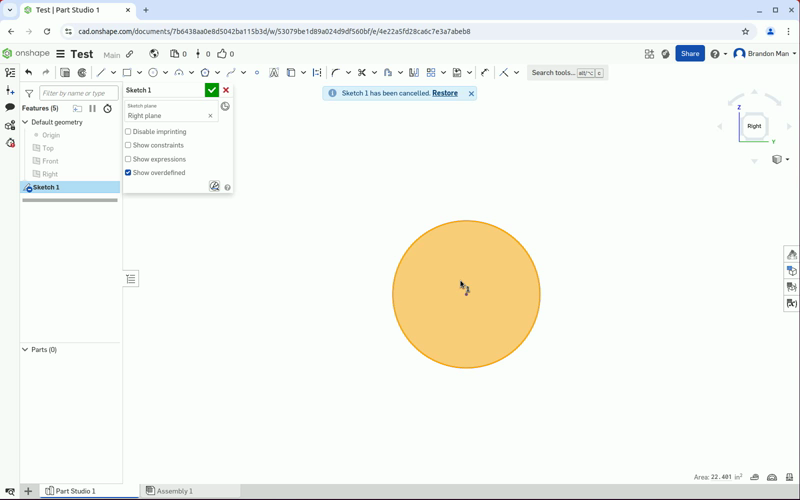
scroll(-6)
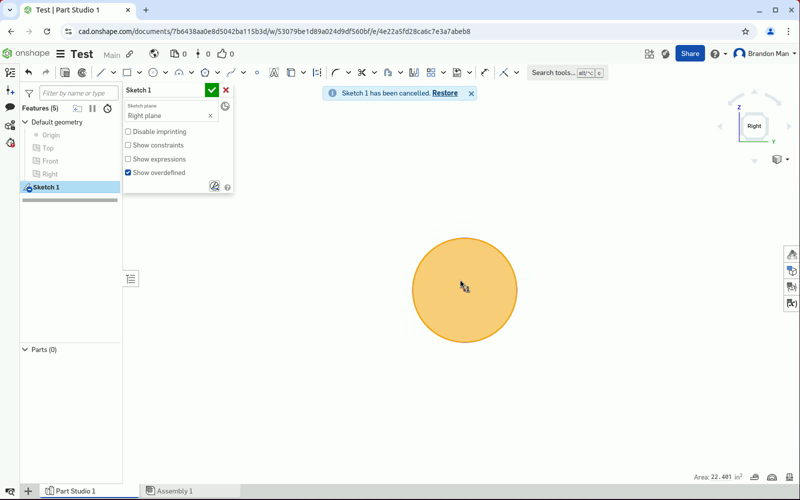
scroll(-6)
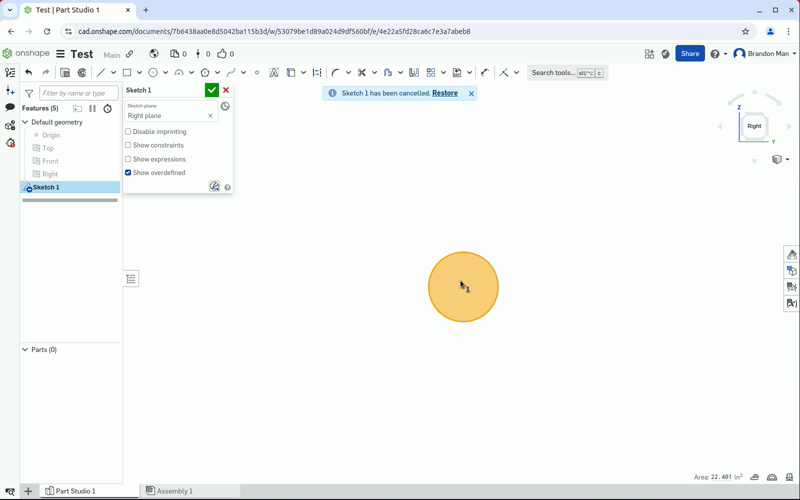
scroll(-6)
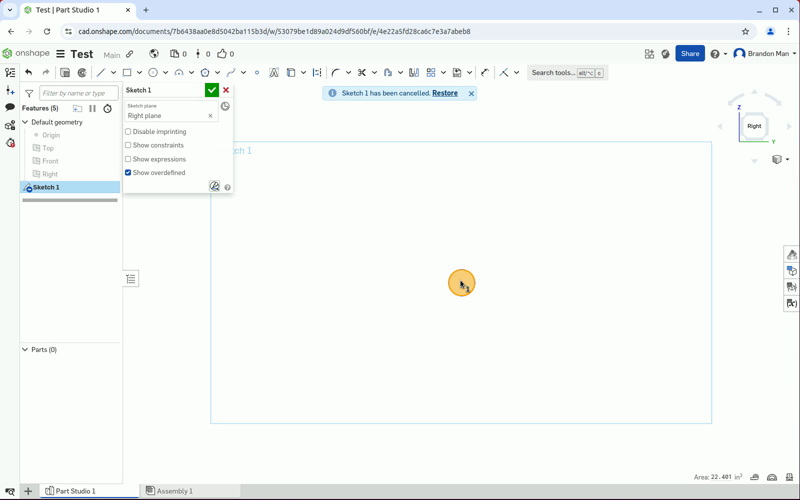
mouse_move(73, 352)
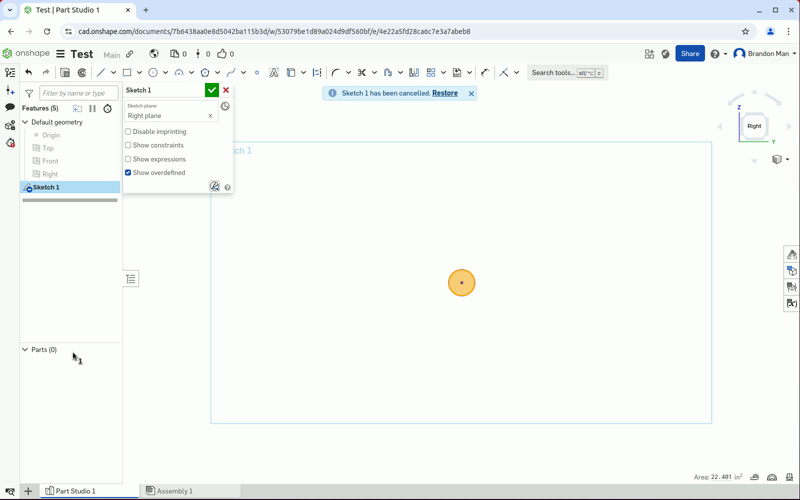
key(shift+y)
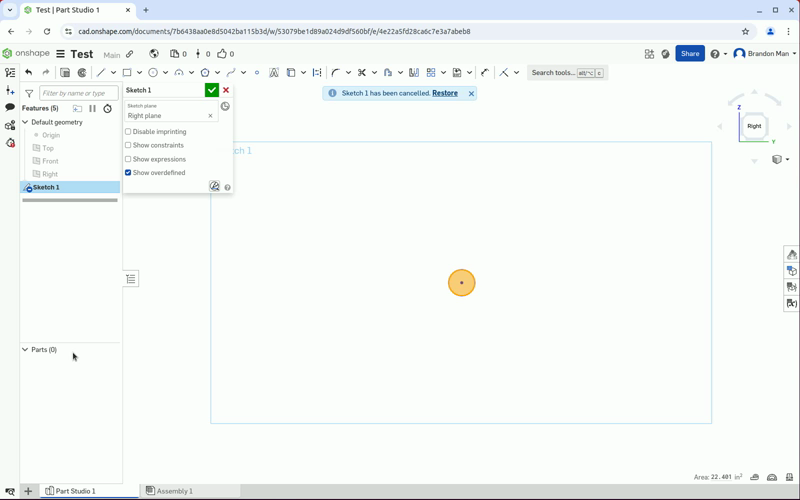
key(shift+e)
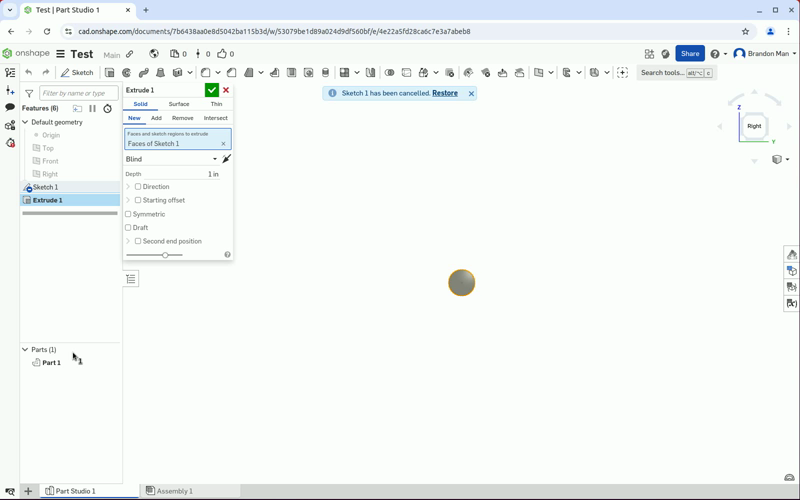
mouse_move(143, 106)
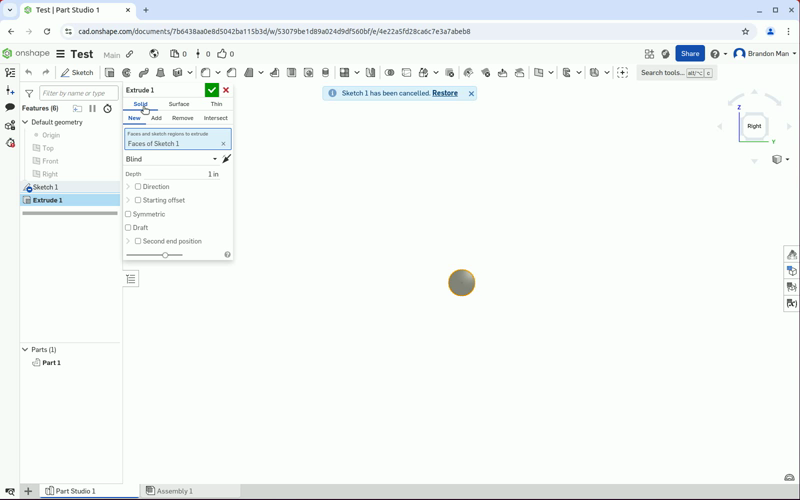
click(143, 106)
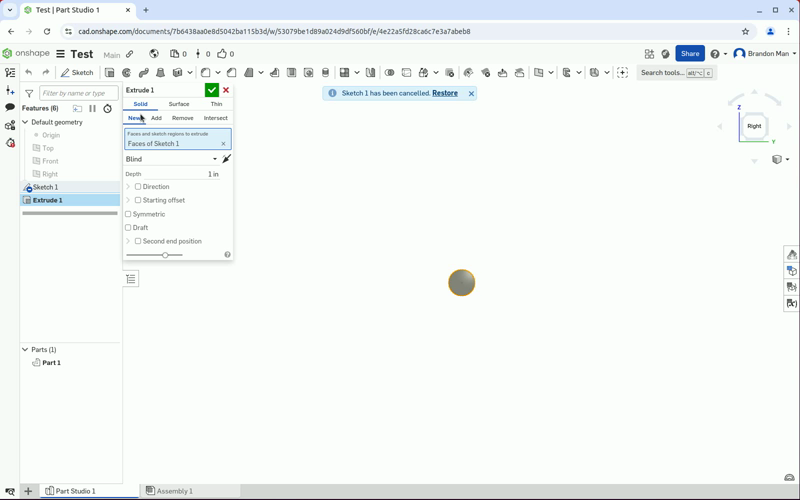
mouse_move(137, 120)
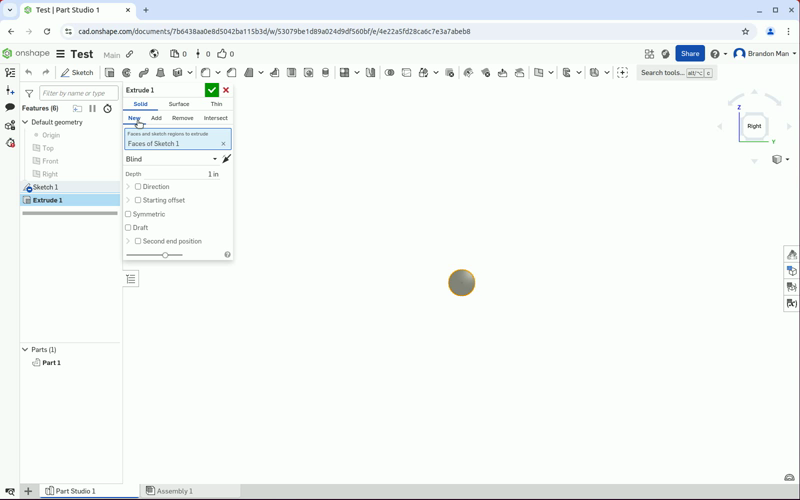
click(137, 120)
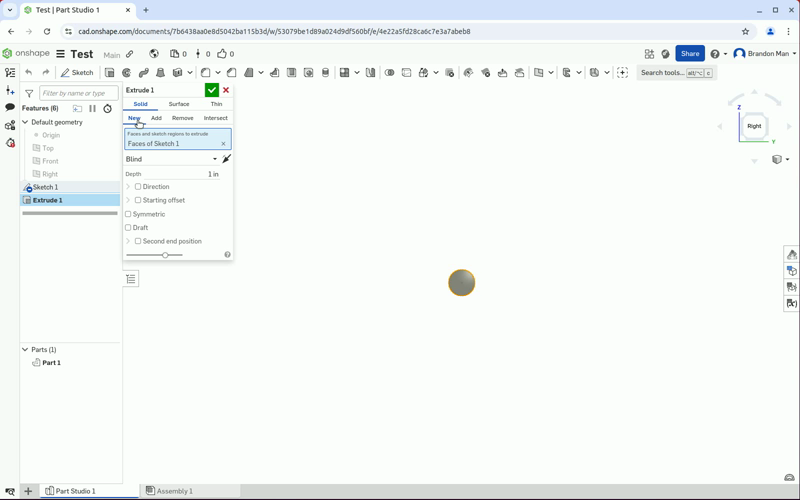
key(tab, 4)
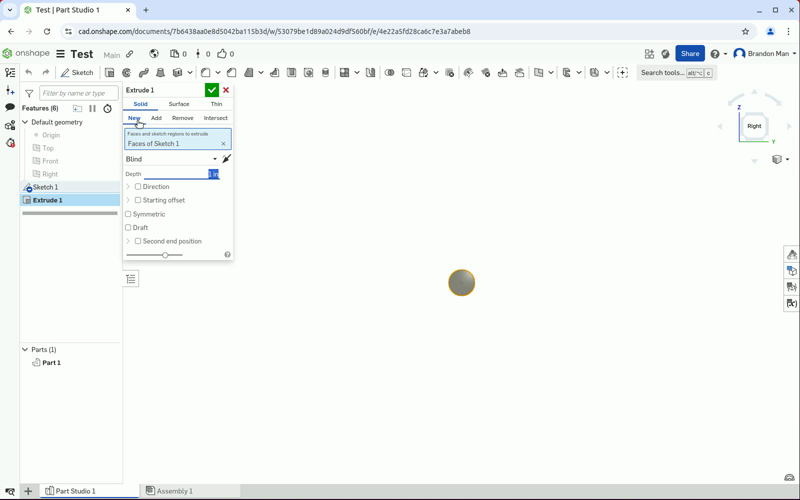
text(-8.906)
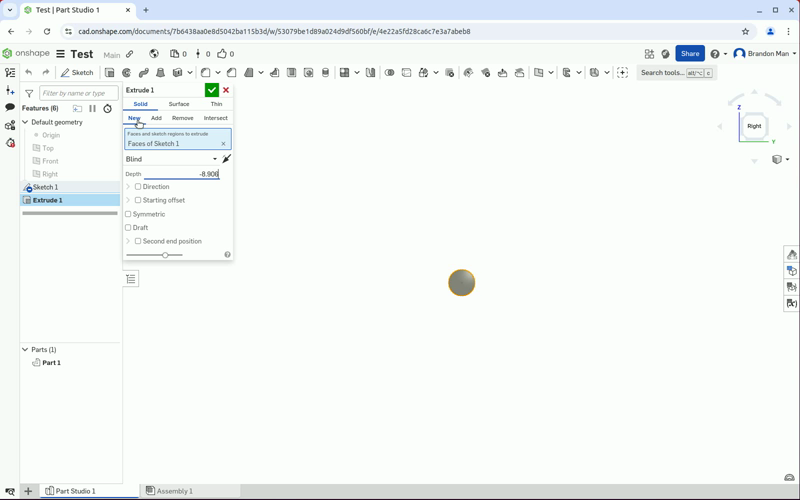
key(enter)
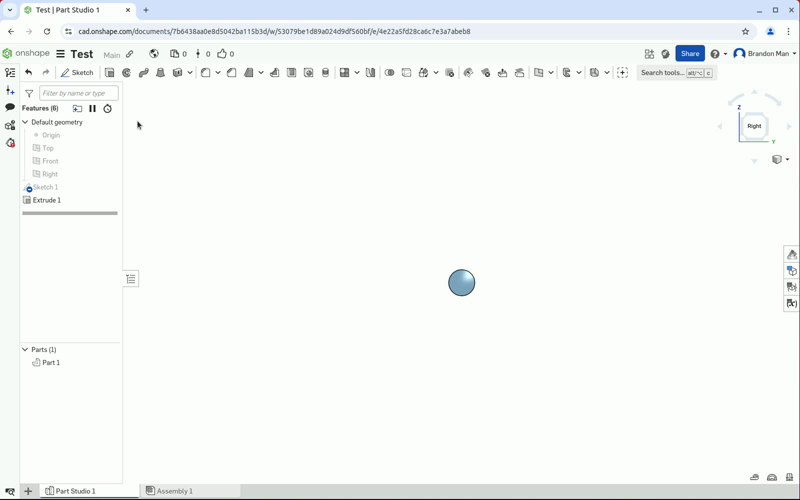
key(shift+h)
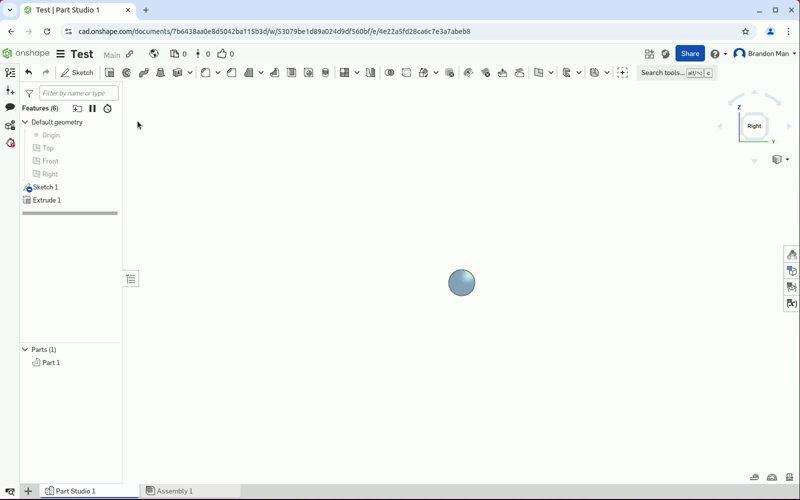
key(shift+h)
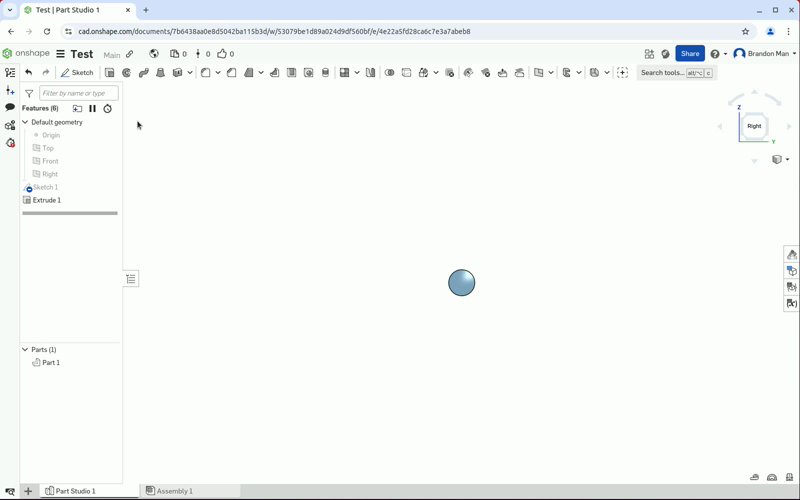
mouse_move(73, 189)
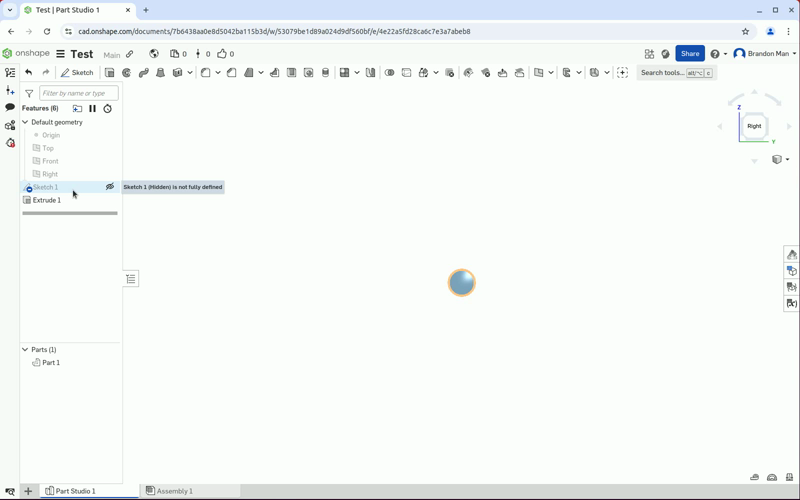
click(73, 189)
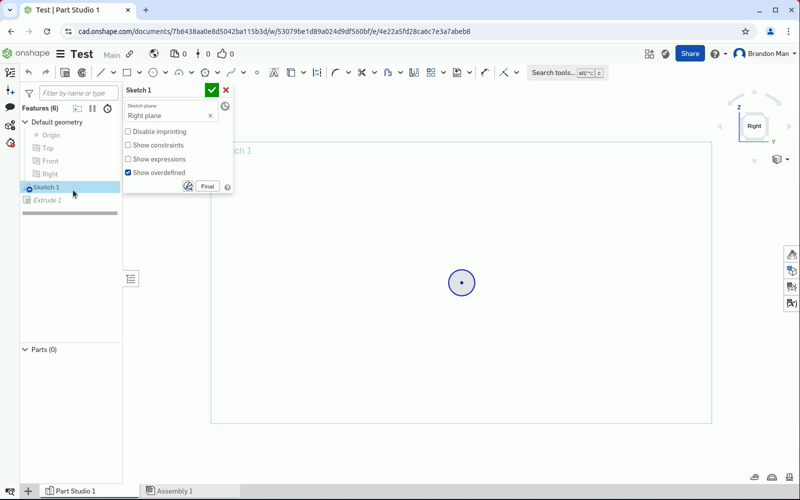
mouse_move(229, 92)
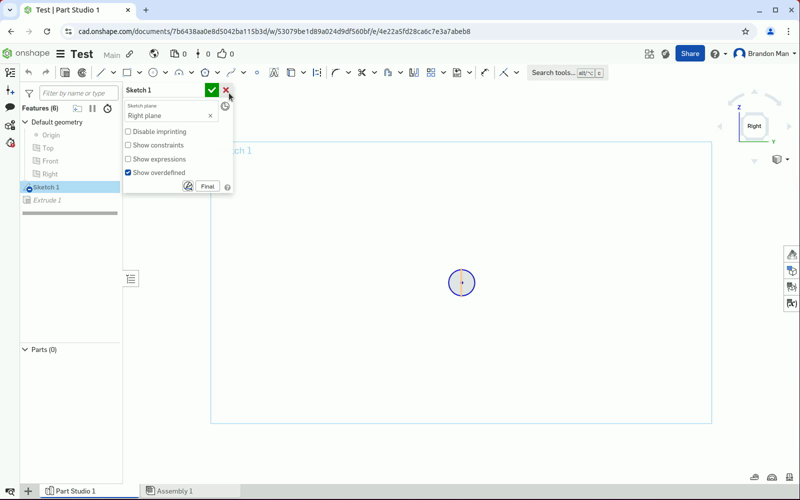
click(229, 92)
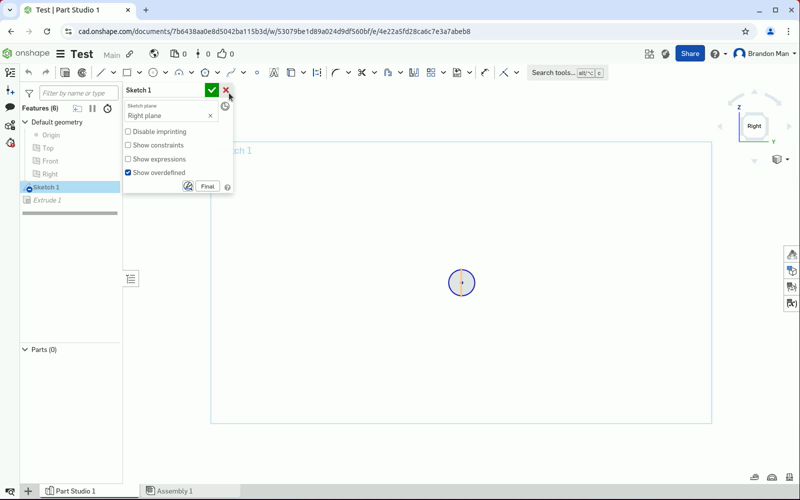
key(shift+s)
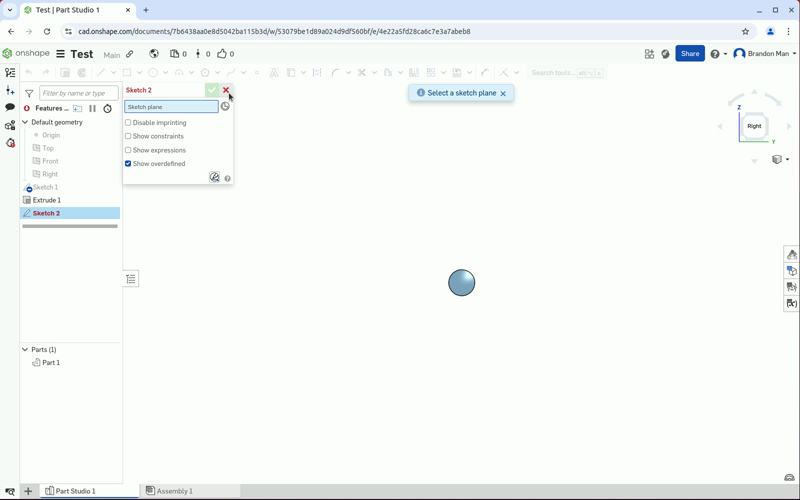
mouse_move(73, 176)
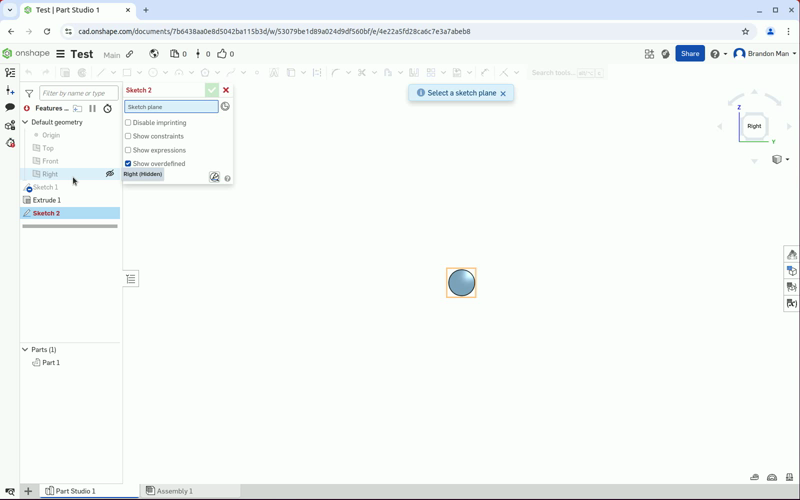
click(73, 176)
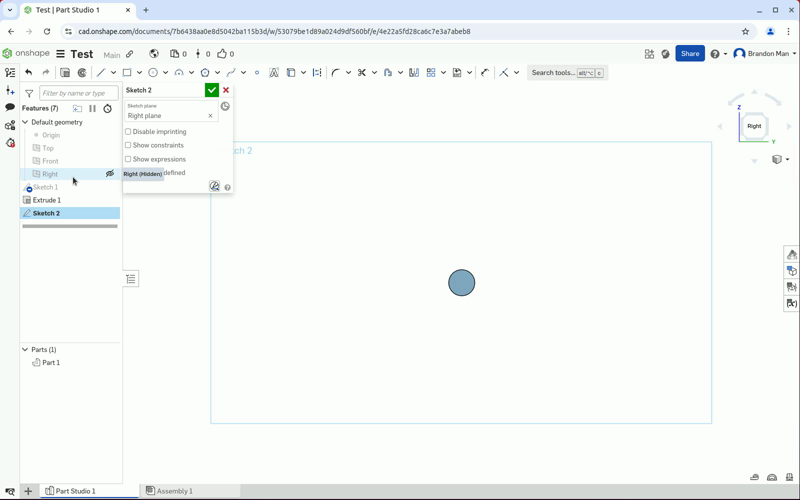
mouse_move(73, 352)
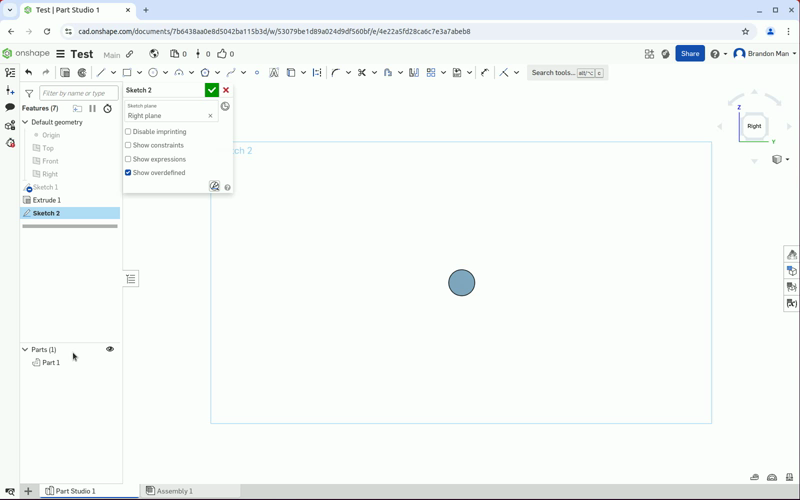
key(y)
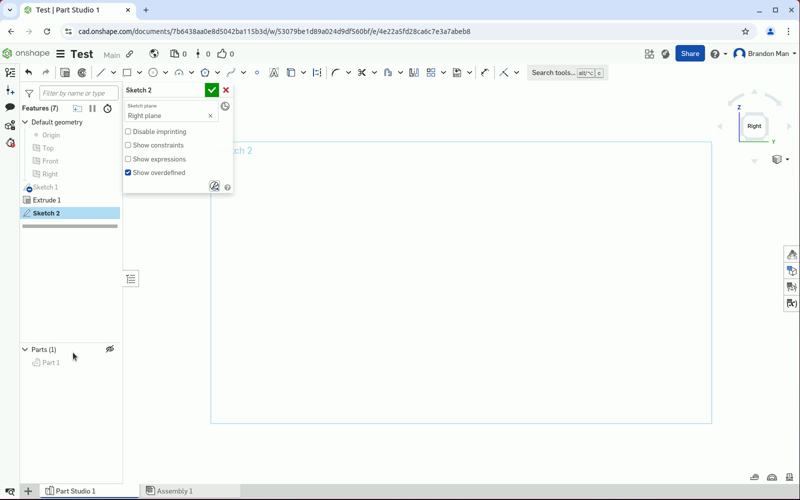
key(l)
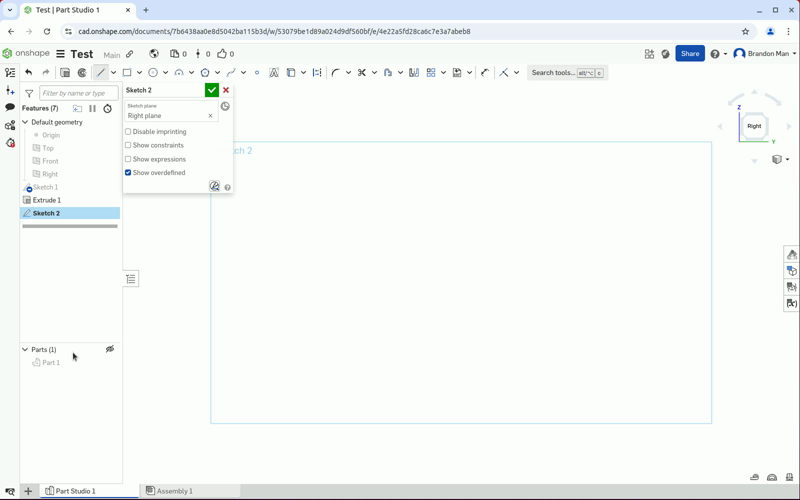
key_down(shift)
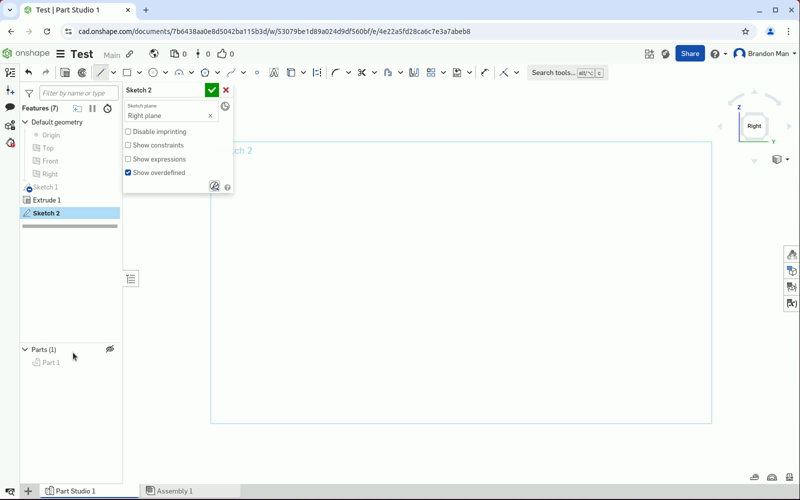
mouse_move(420, 304)
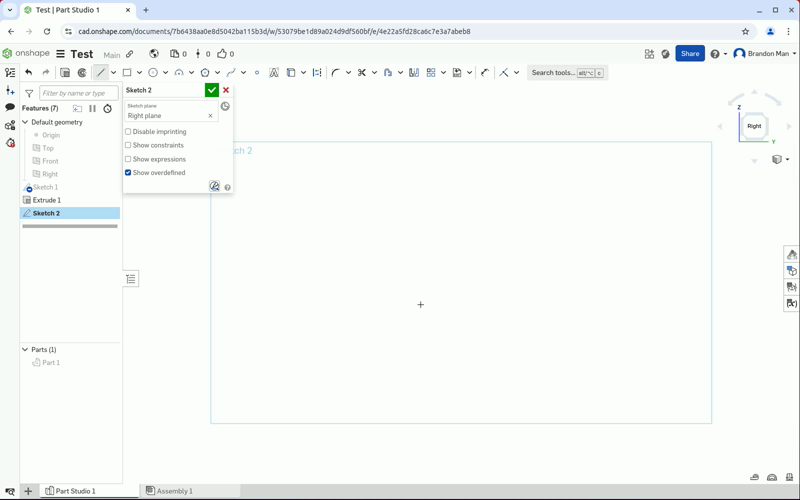
click(420, 304)
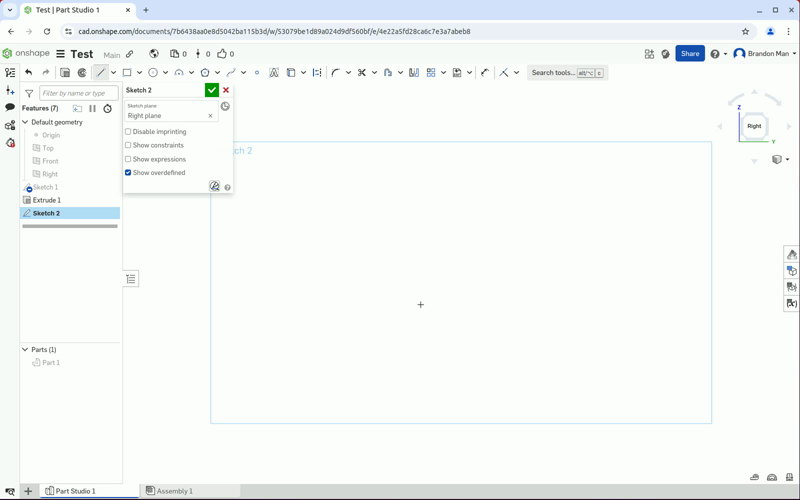
key_up(shift)
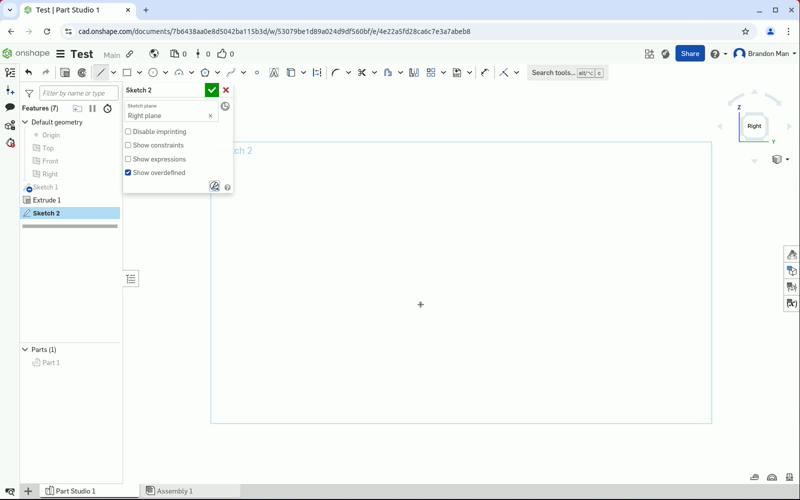
key_down(shift)
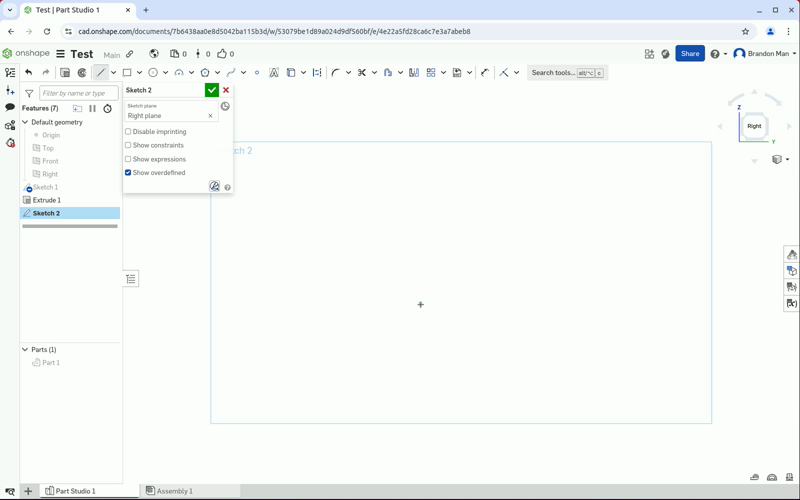
mouse_move(501, 304)
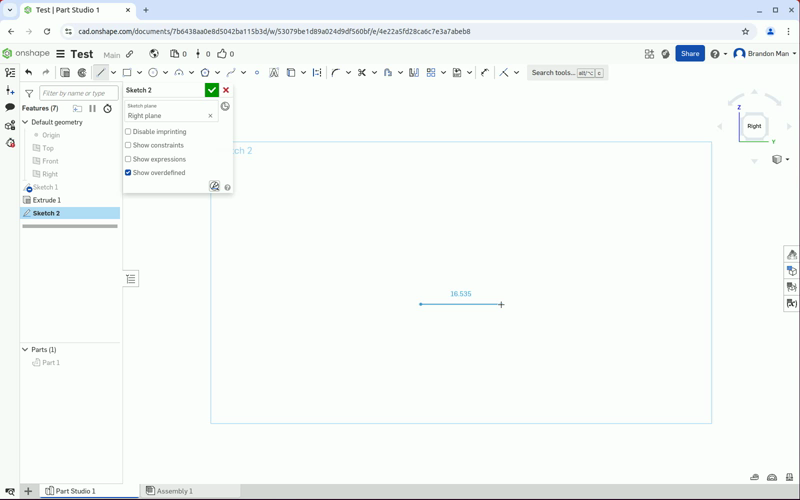
click(501, 304)
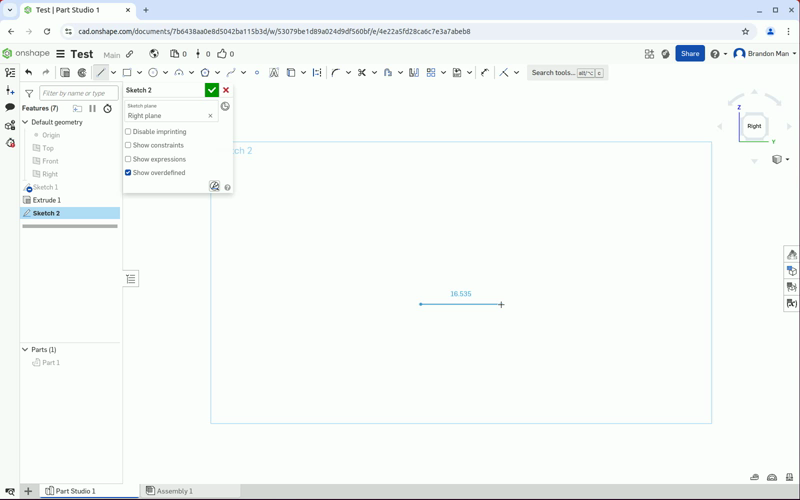
key_up(shift)
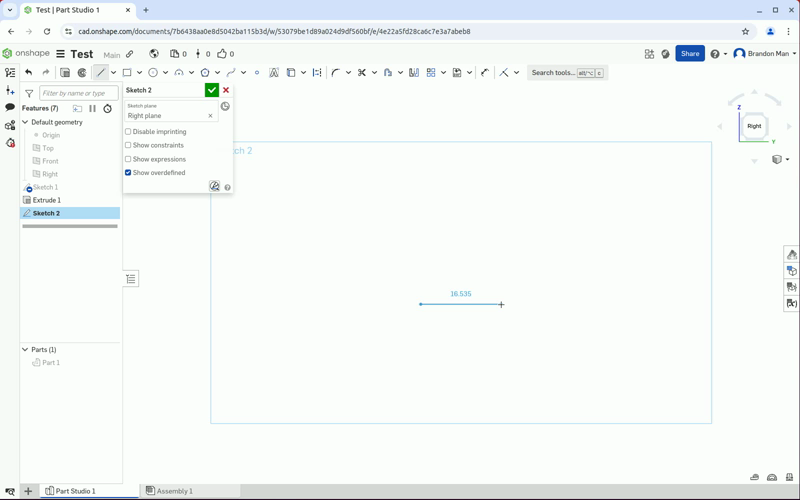
key_down(shift)
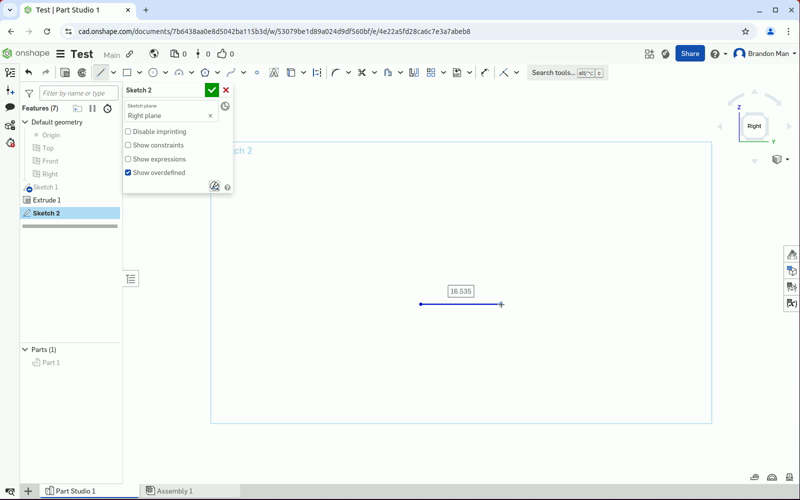
mouse_move(501, 170)
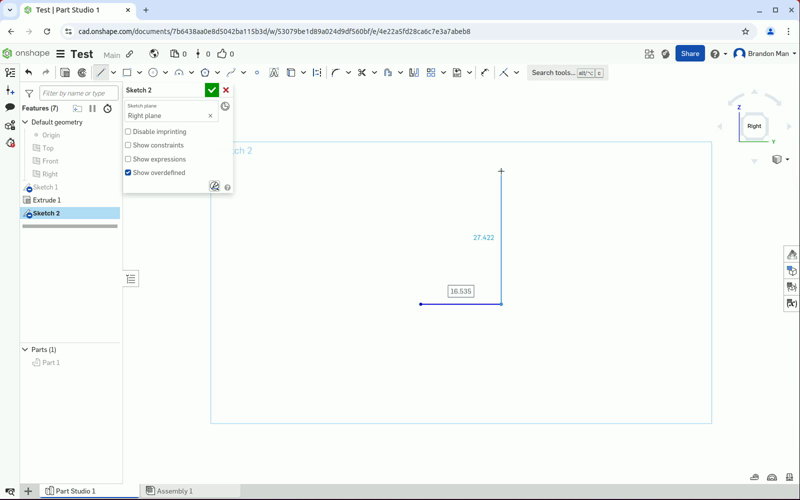
click(501, 170)
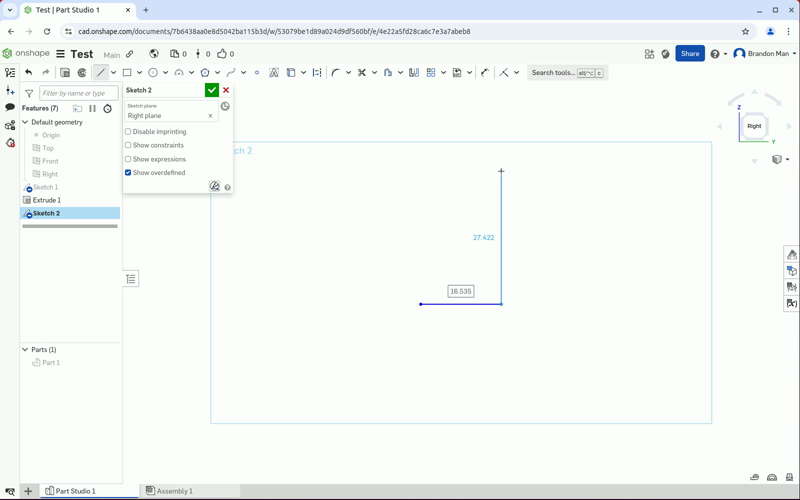
key_up(shift)
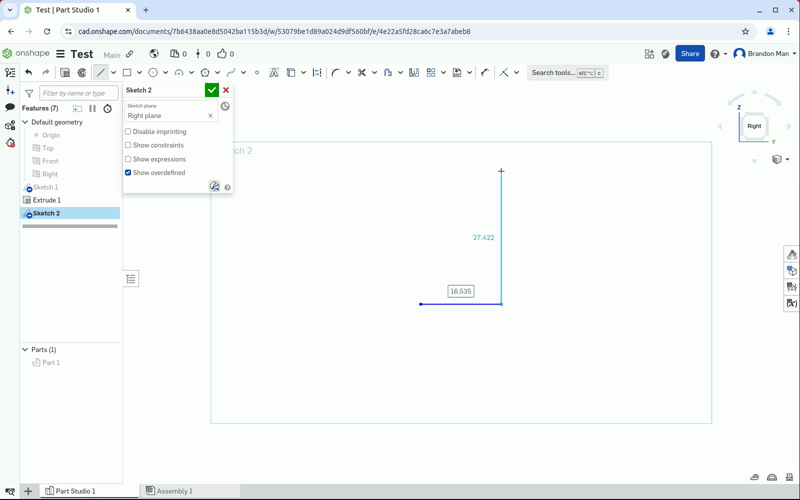
key_down(shift)
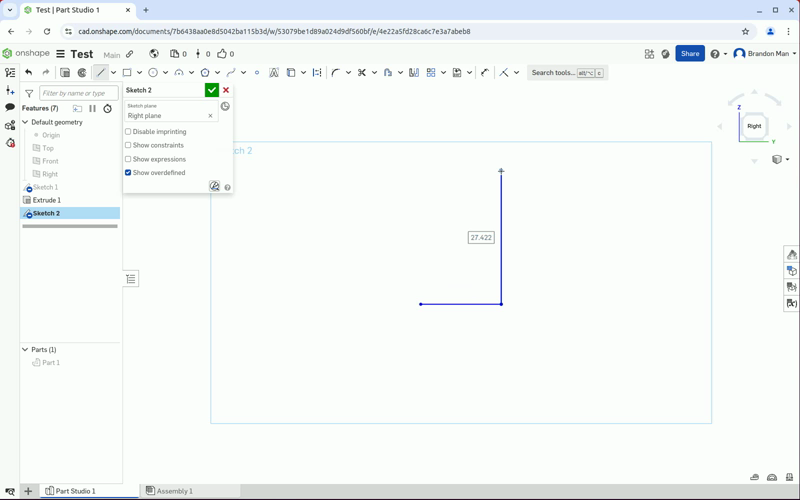
mouse_move(420, 170)
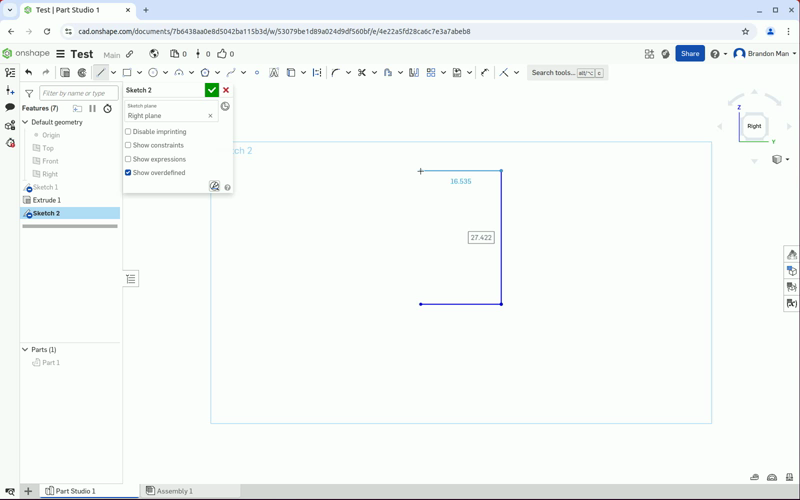
click(420, 170)
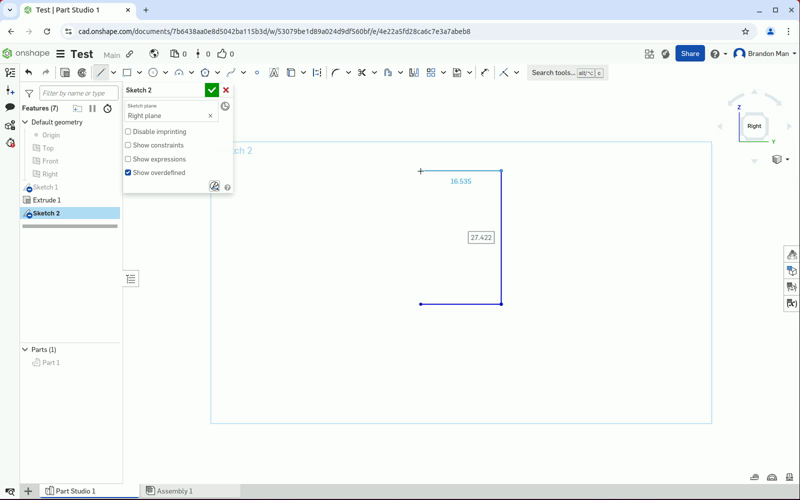
key_up(shift)
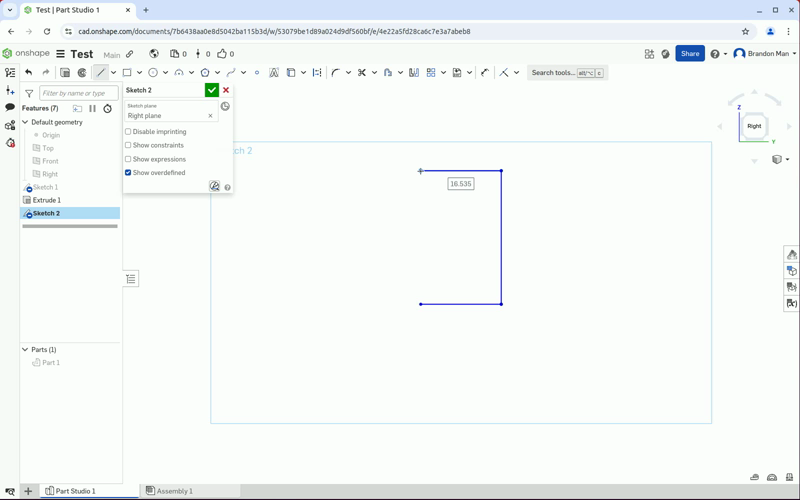
key_down(shift)
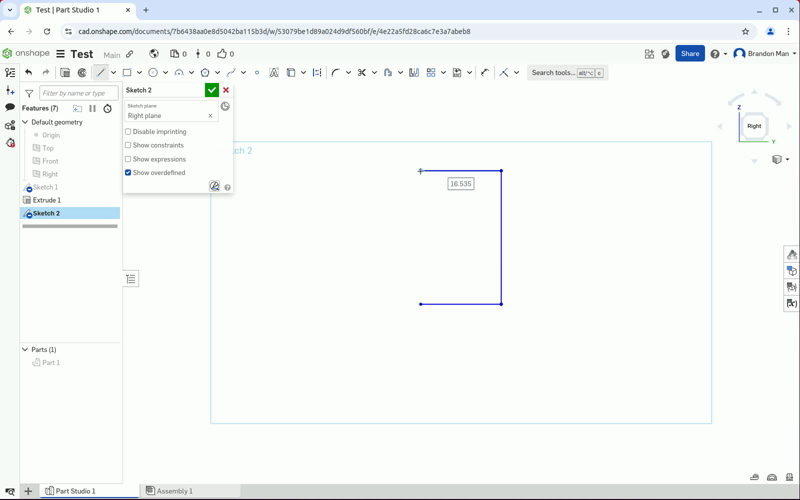
mouse_move(420, 304)
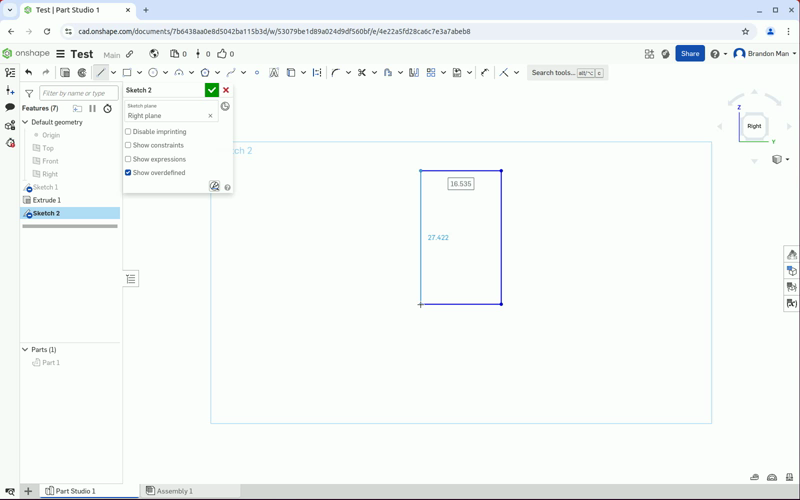
key_up(shift)
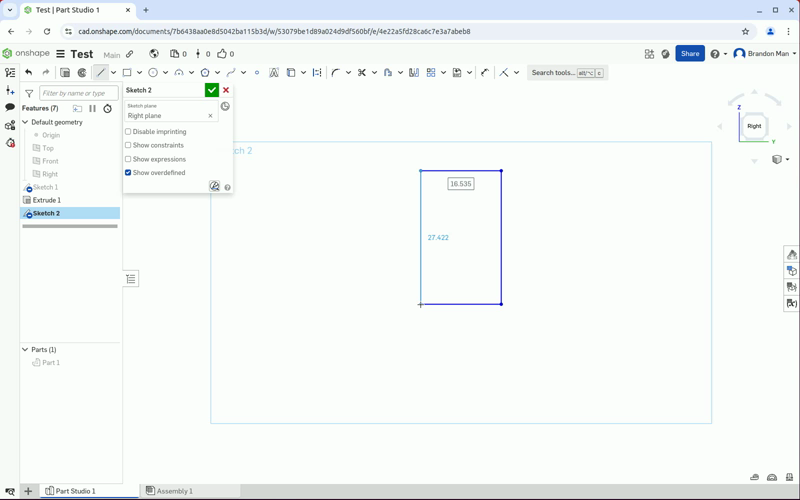
click(420, 304)
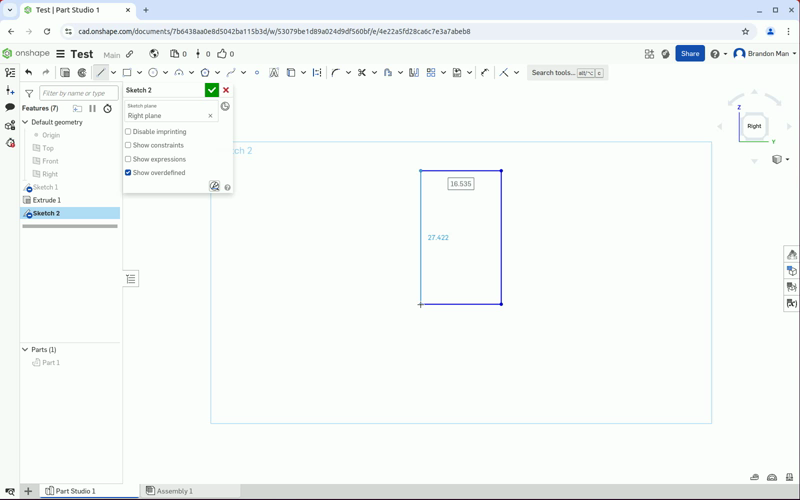
key(esc)
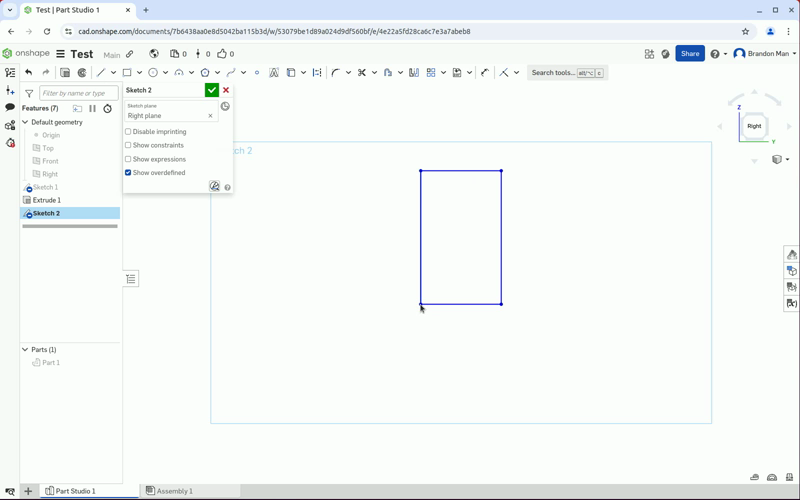
key(c)
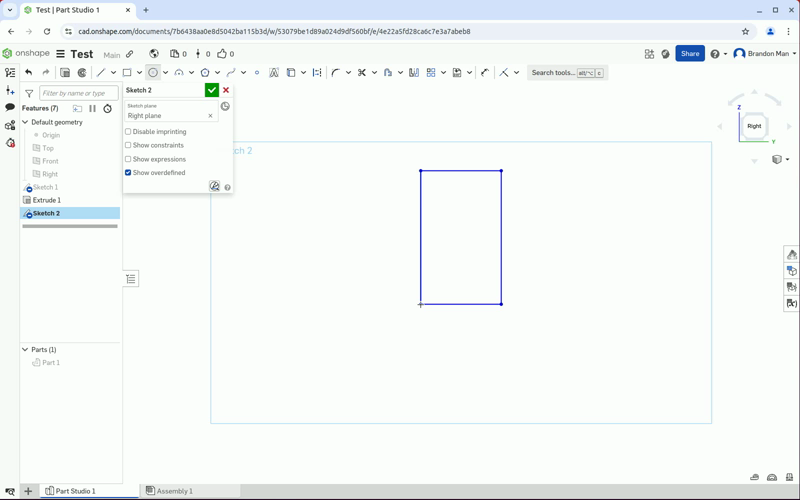
key_down(shift)
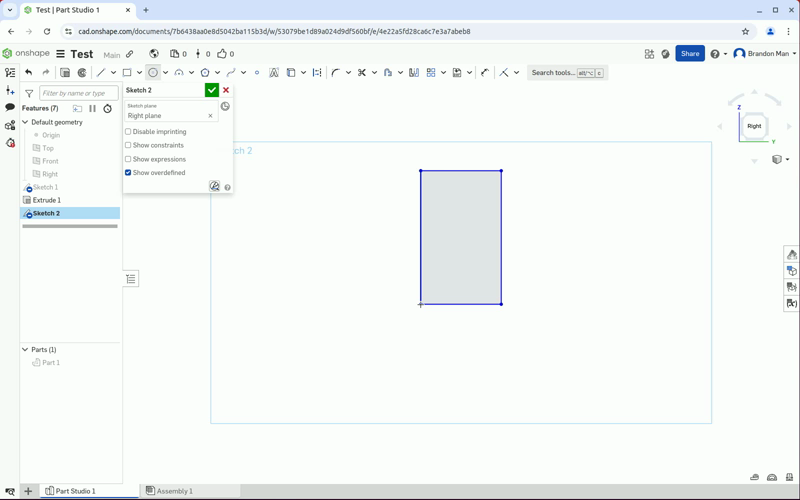
mouse_move(460, 282)
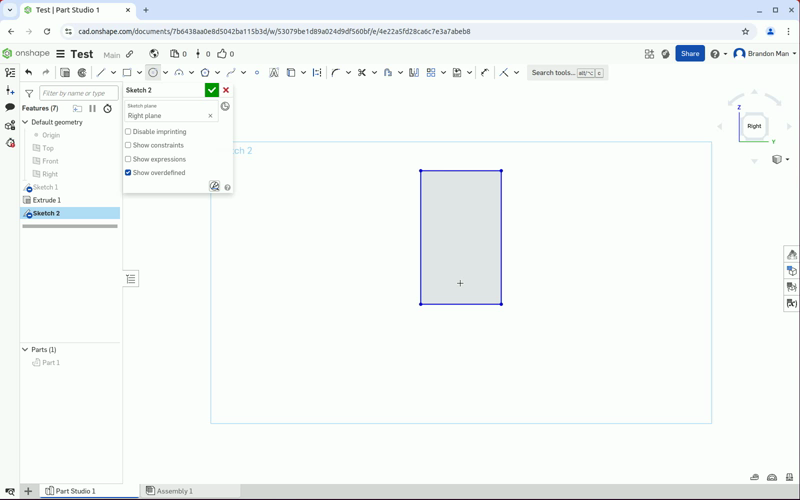
click(460, 282)
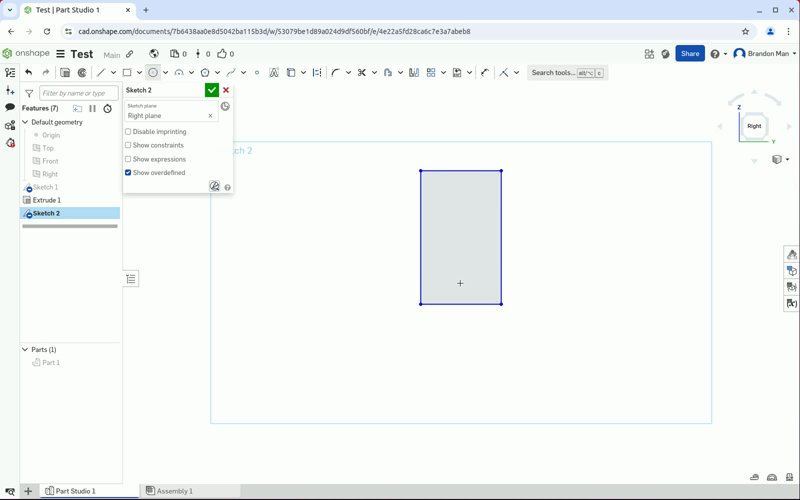
key_up(shift)
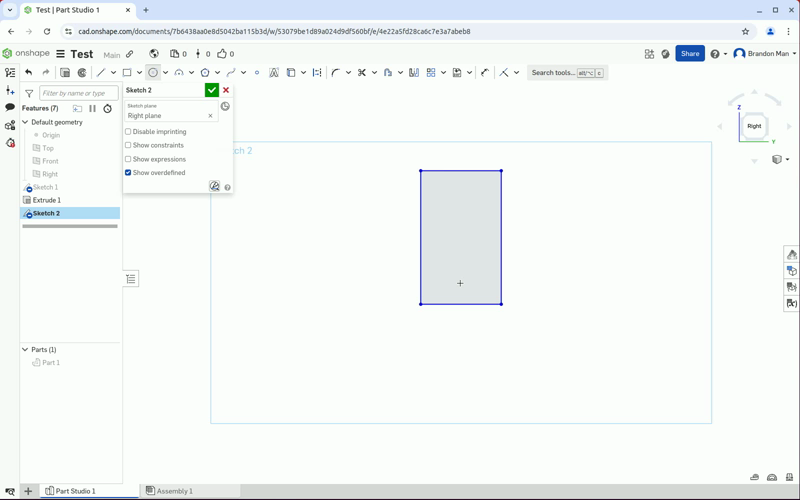
mouse_move(472, 282)
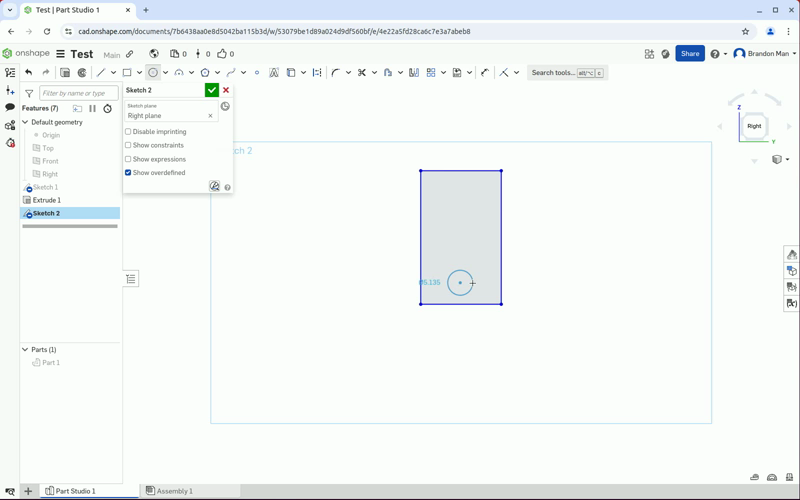
click(472, 282)
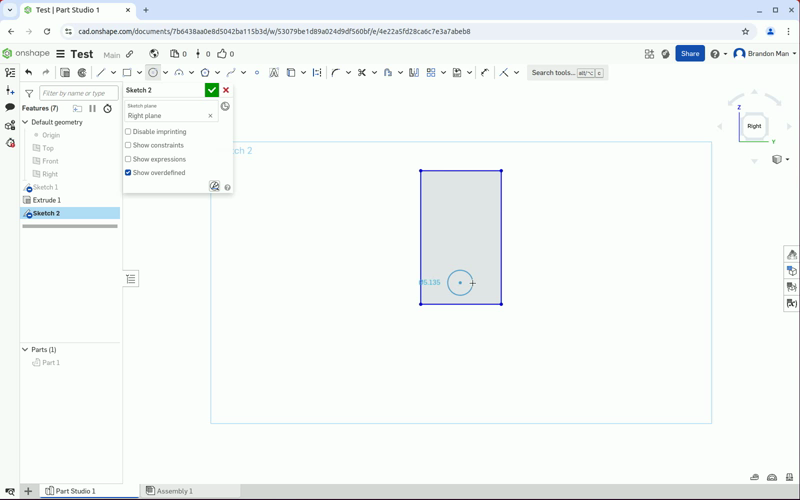
key(esc)
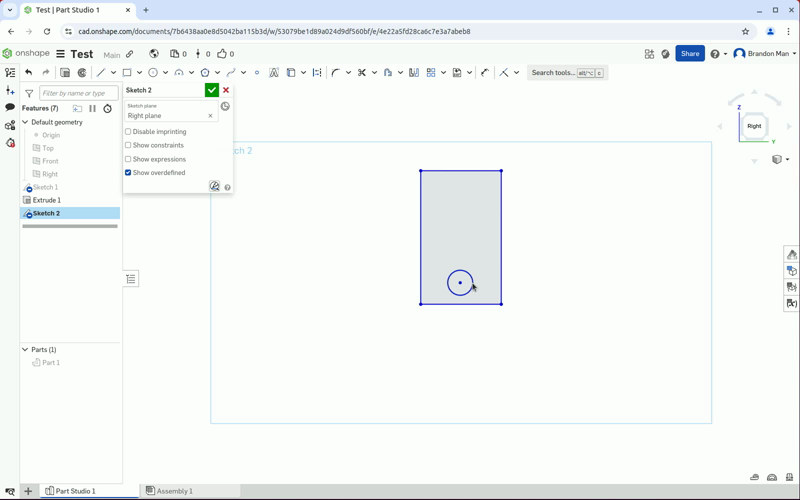
mouse_move(493, 246)
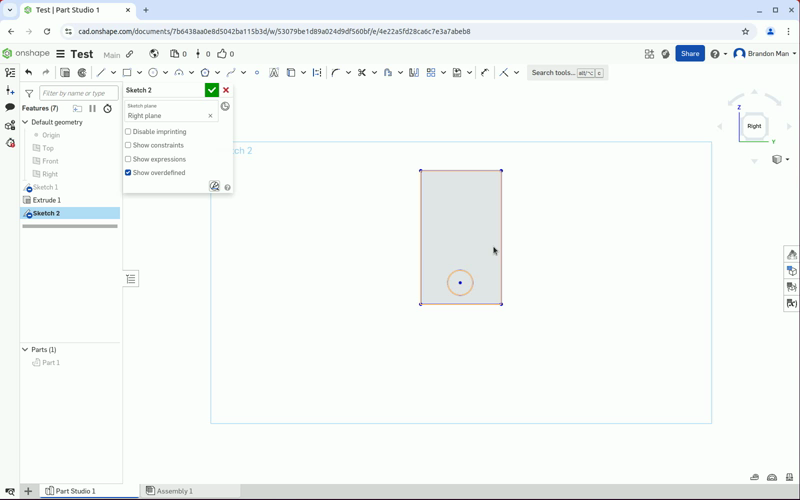
click(493, 246)
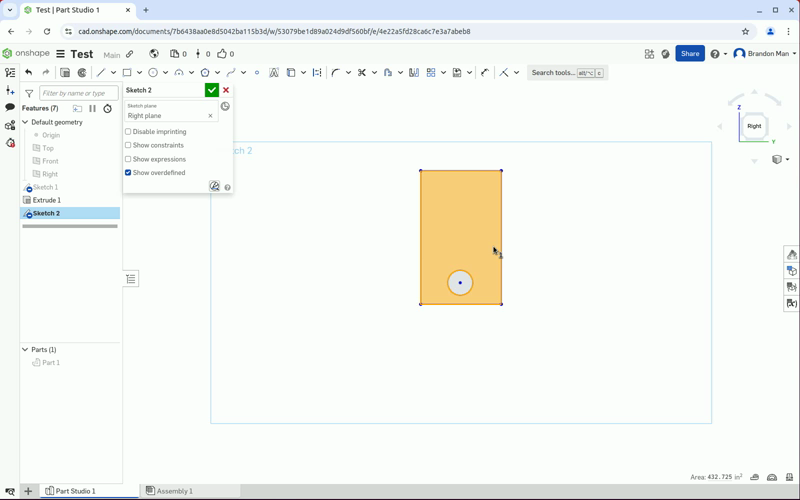
mouse_move(73, 352)
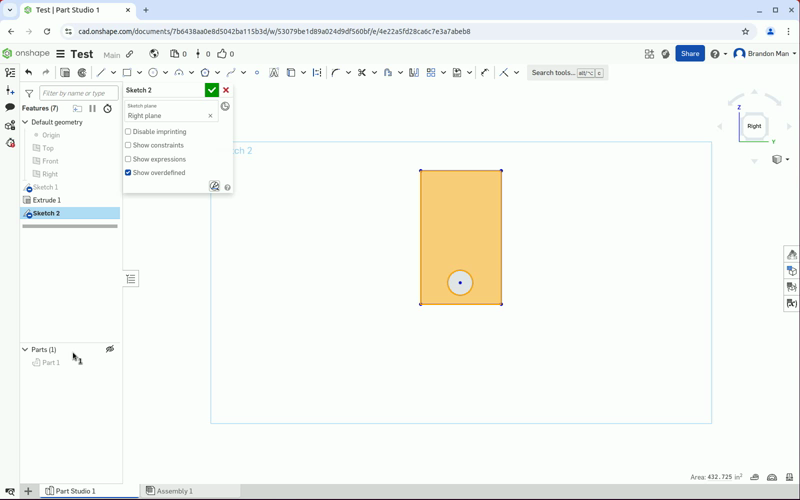
key(shift+y)
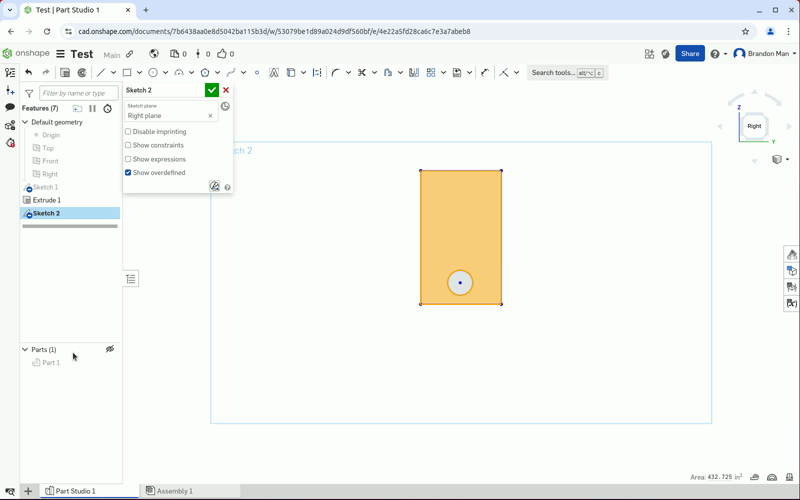
key(shift+e)
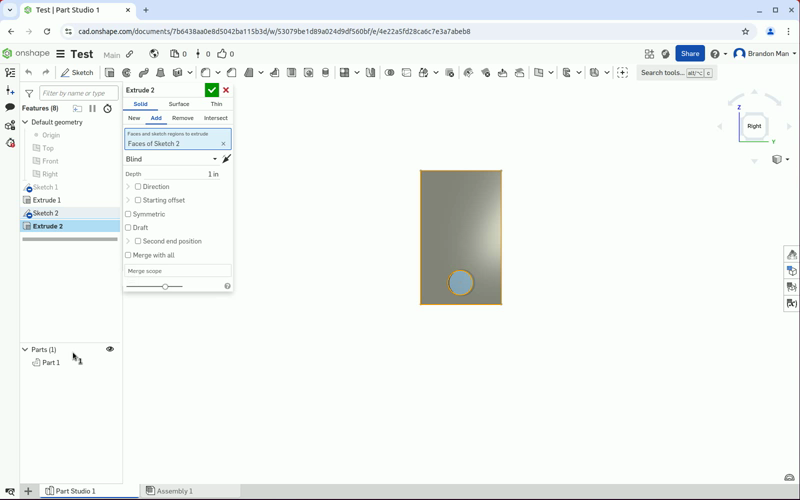
mouse_move(143, 106)
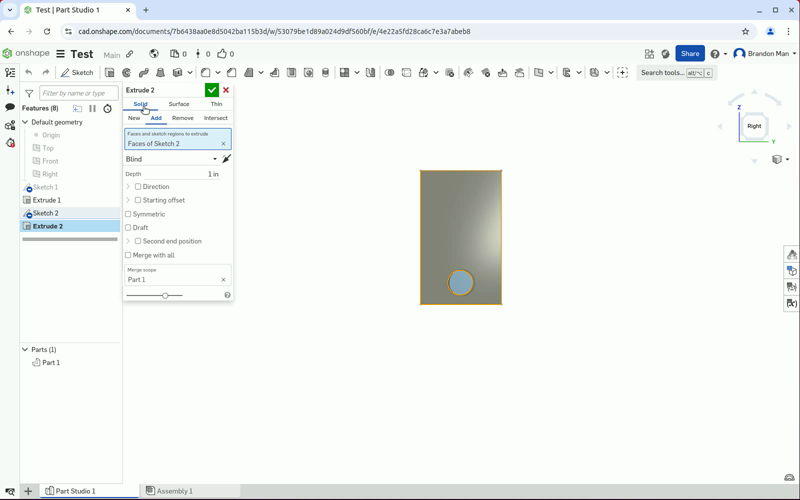
click(143, 106)
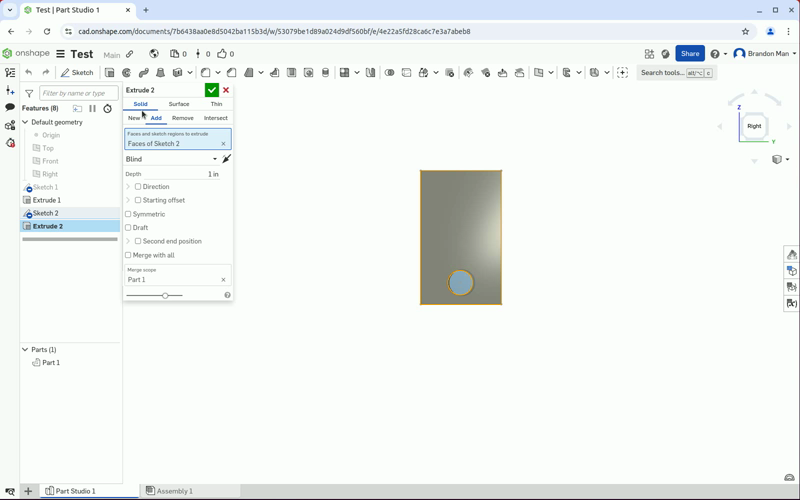
mouse_move(137, 120)
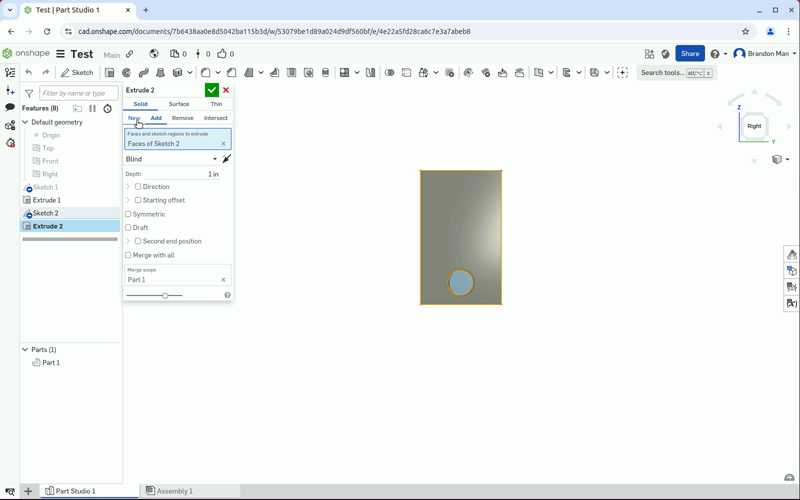
click(137, 120)
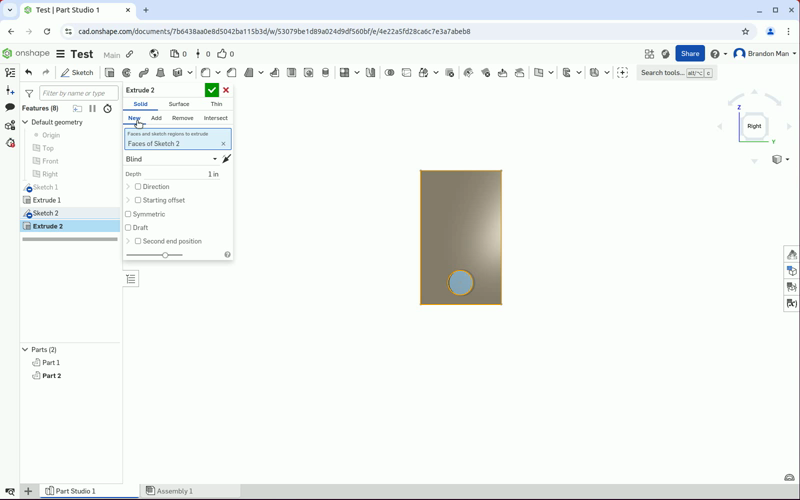
key(tab, 4)
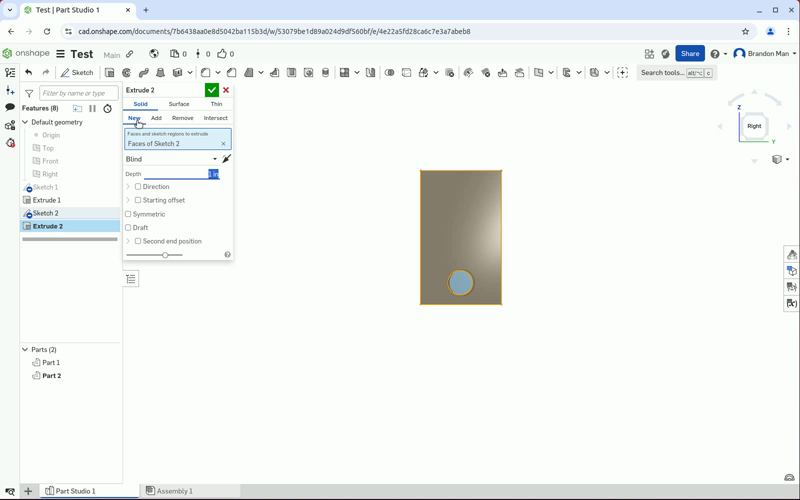
text(14.202)
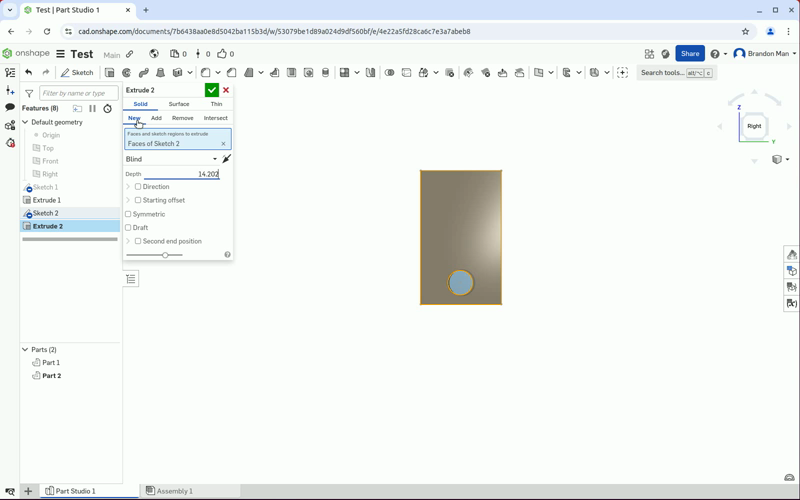
key(enter)
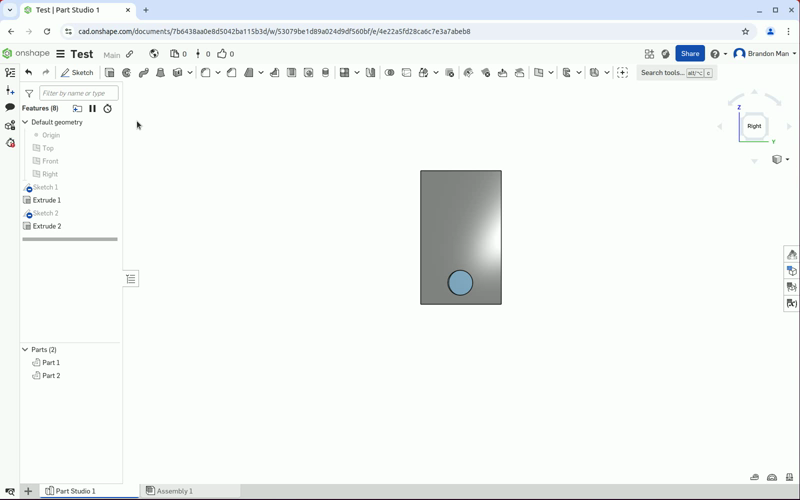
key(shift+h)
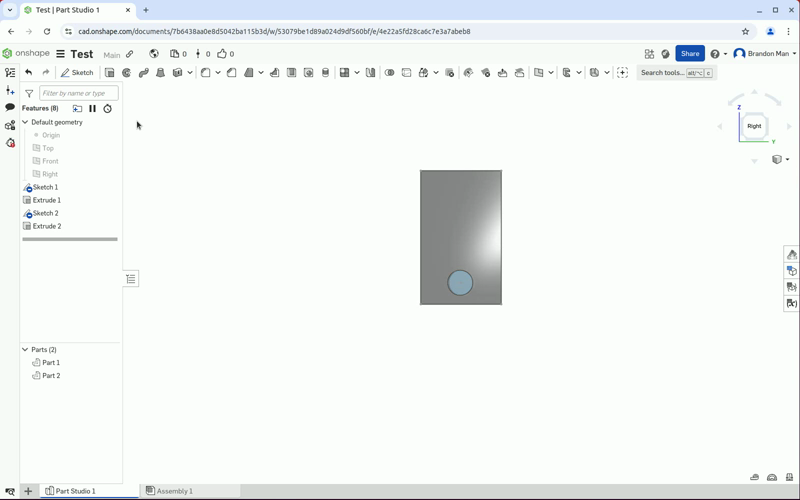
key(shift+h)
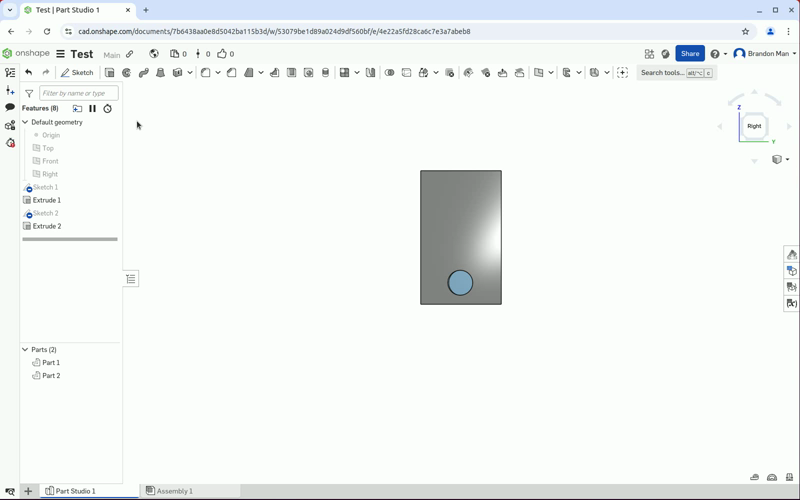
mouse_move(73, 189)
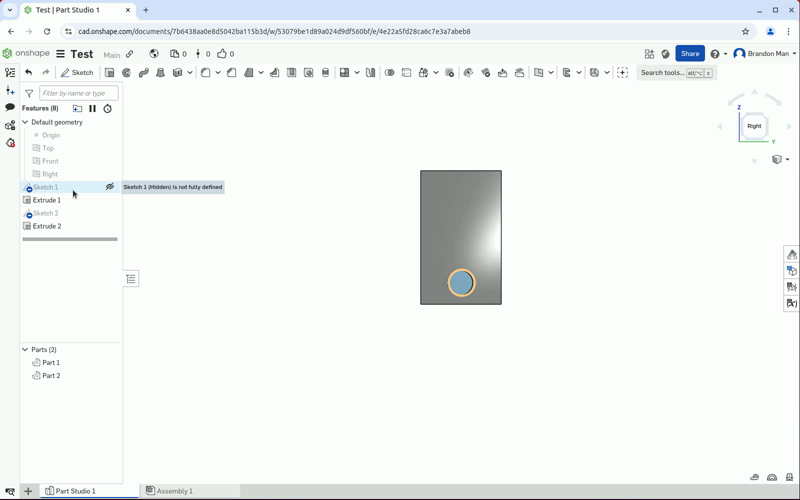
click(73, 189)
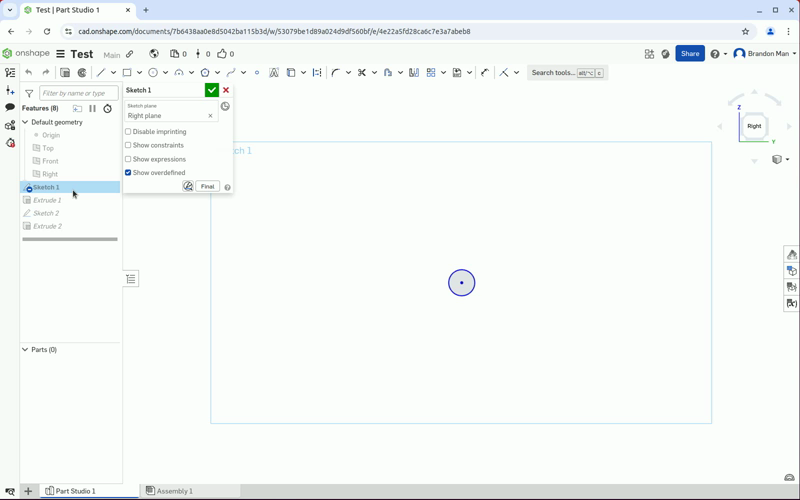
mouse_move(229, 92)
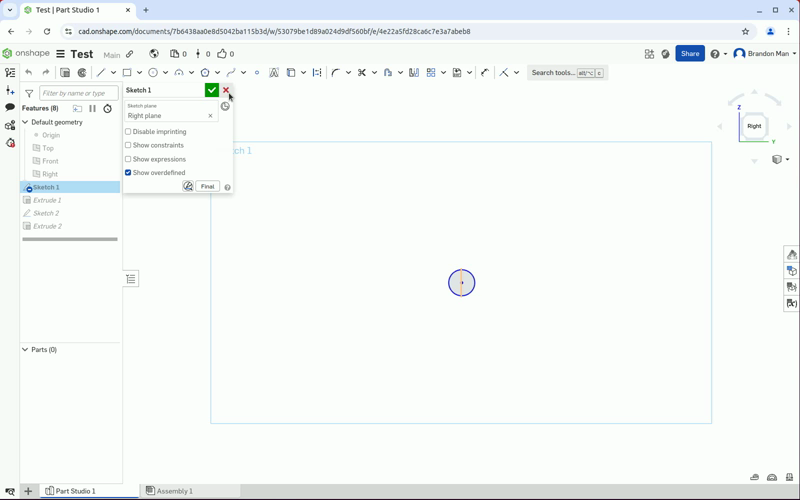
click(229, 92)
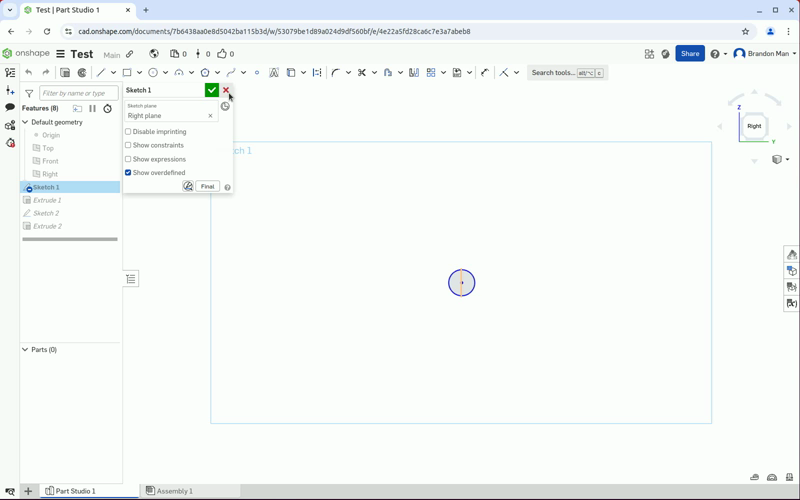
key(shift+s)
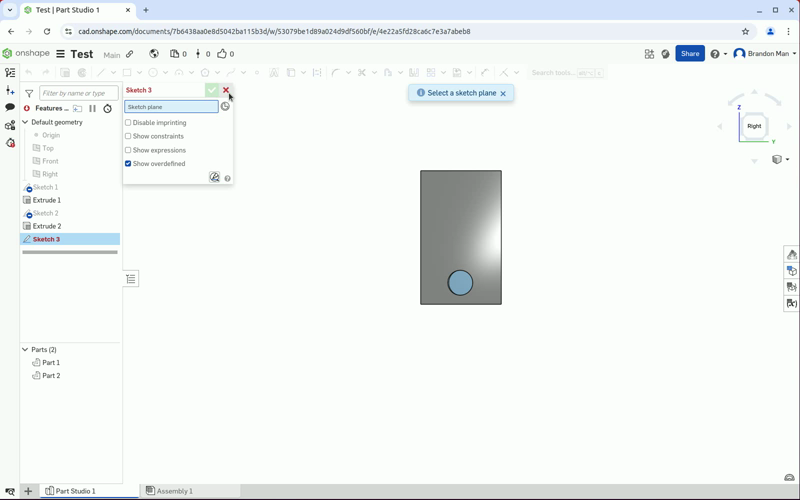
mouse_move(73, 176)
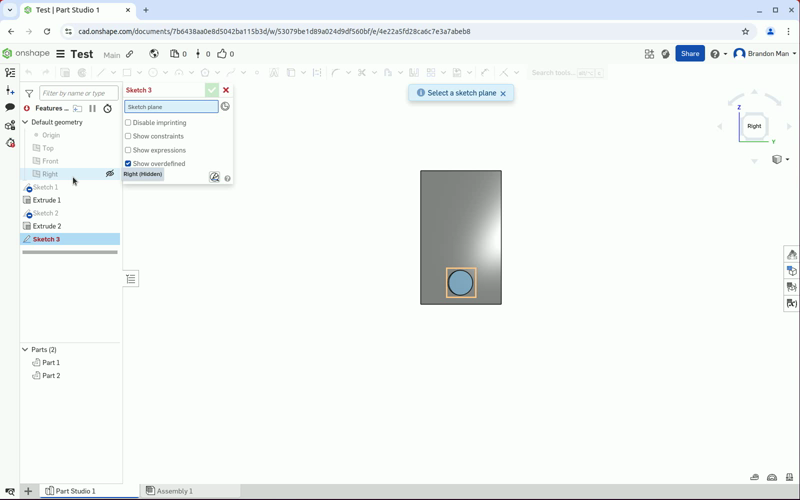
click(73, 176)
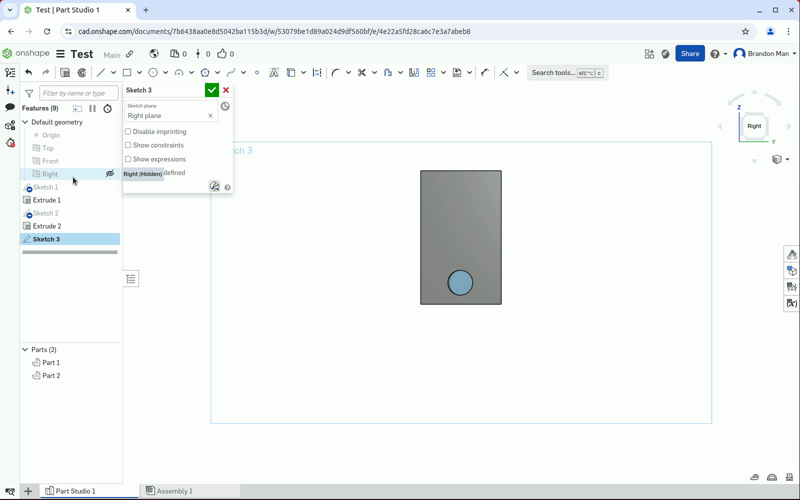
mouse_move(73, 352)
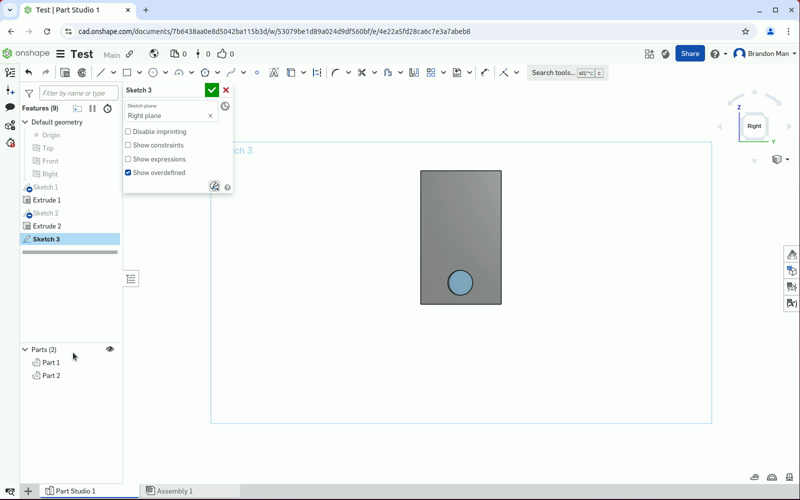
key(y)
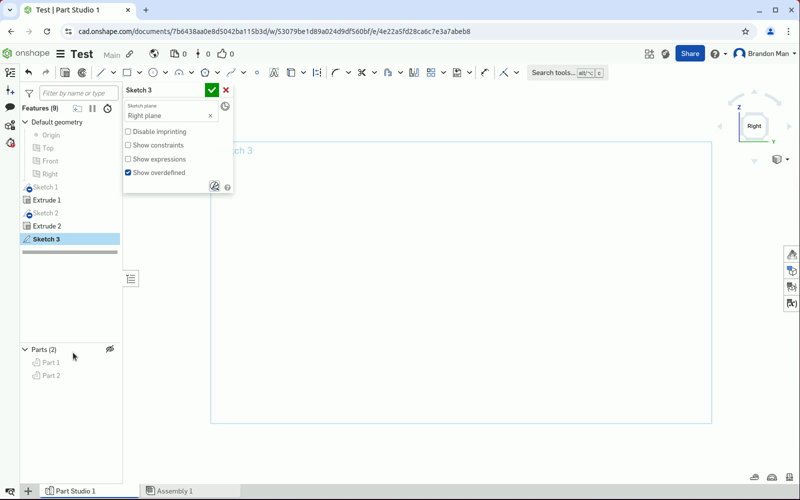
key(c)
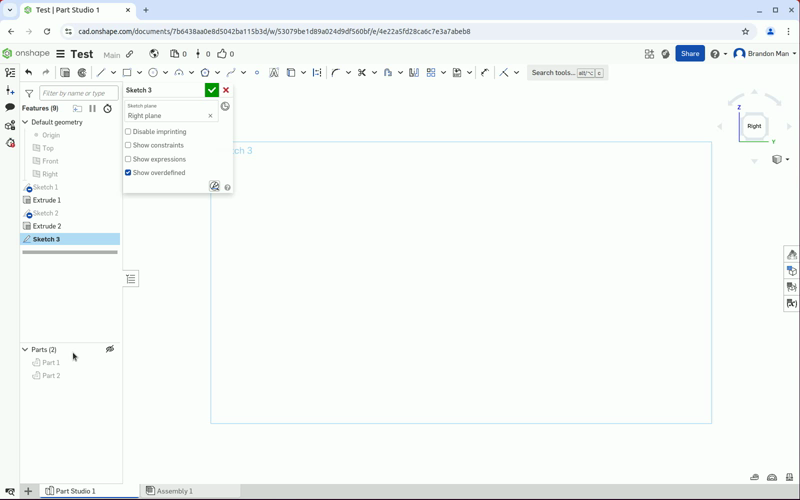
key_down(shift)
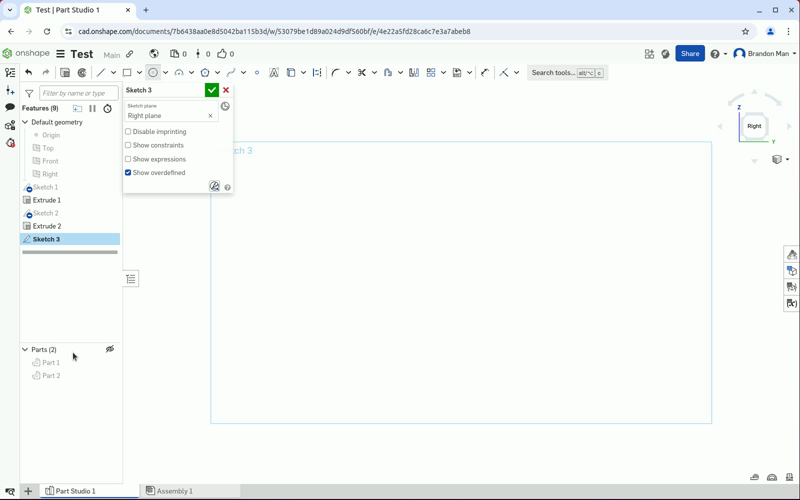
mouse_move(461, 282)
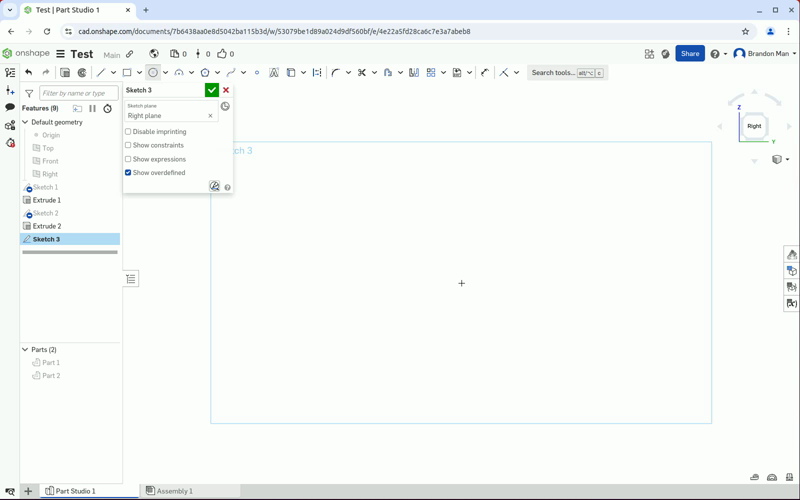
click(461, 282)
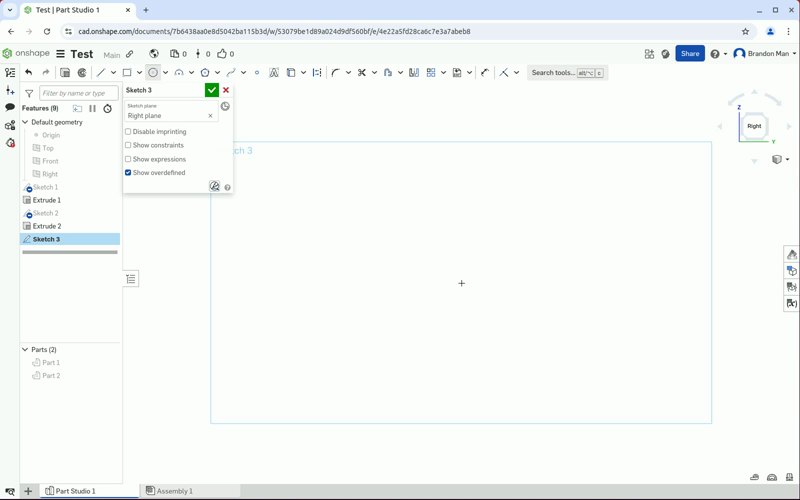
key_up(shift)
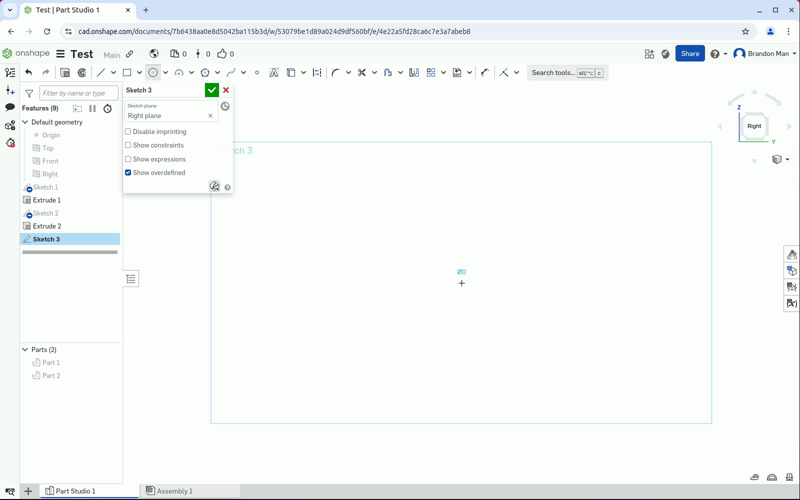
mouse_move(474, 282)
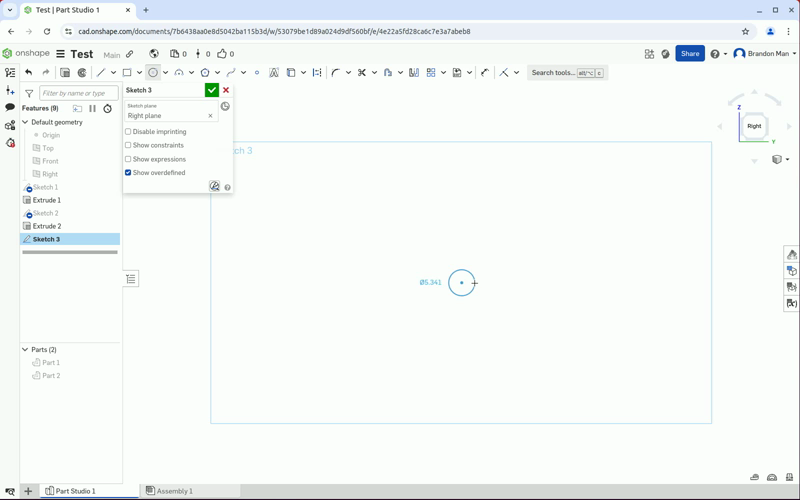
click(474, 282)
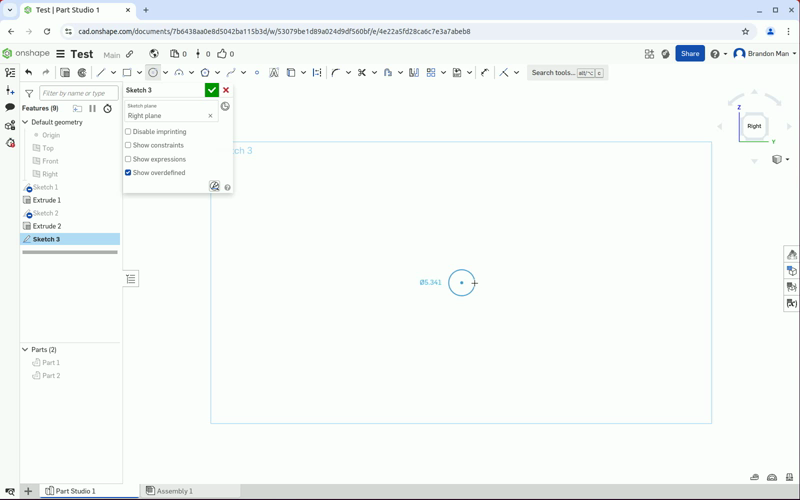
key(esc)
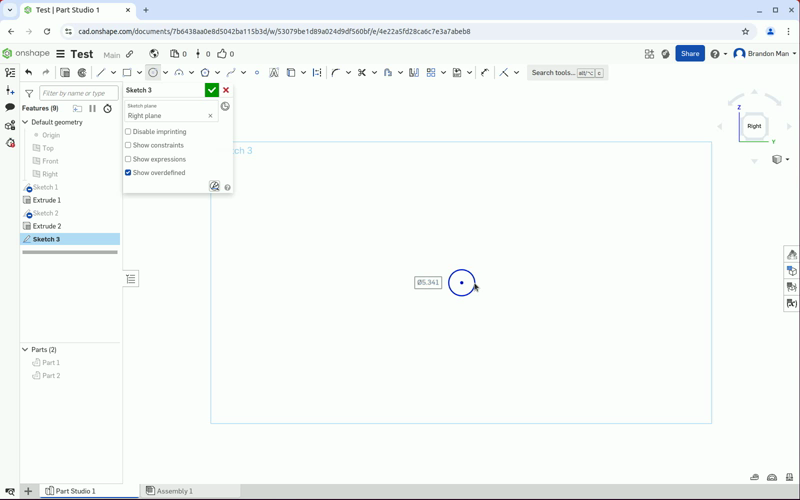
mouse_move(462, 293)
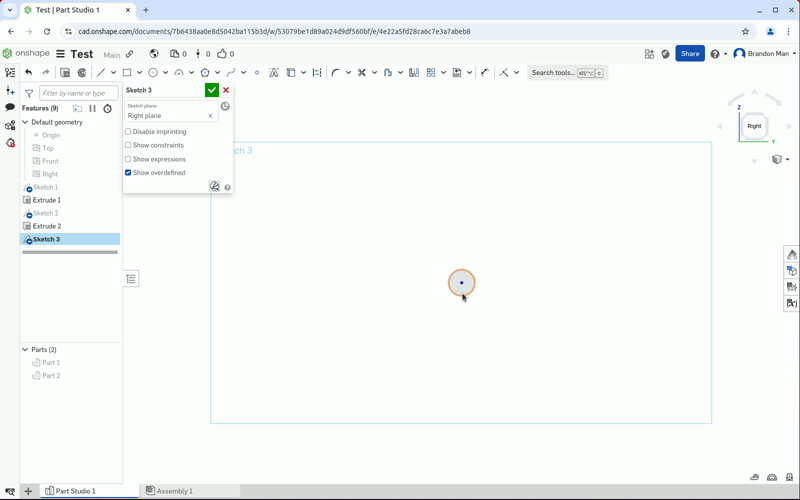
scroll(6)
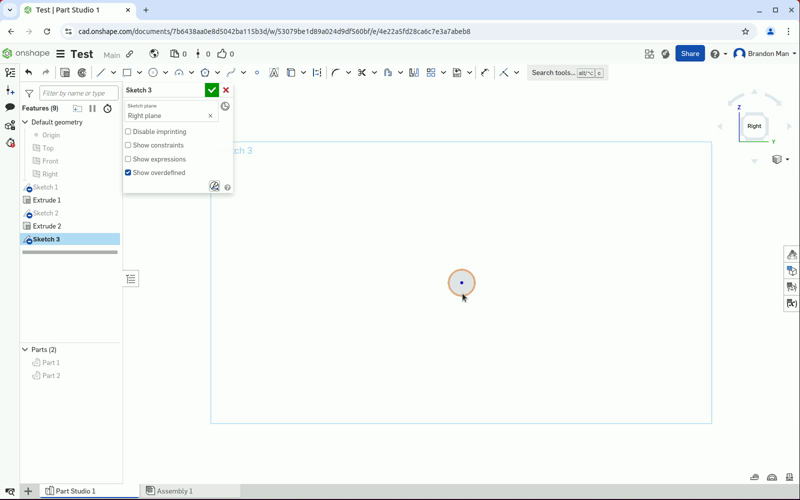
scroll(6)
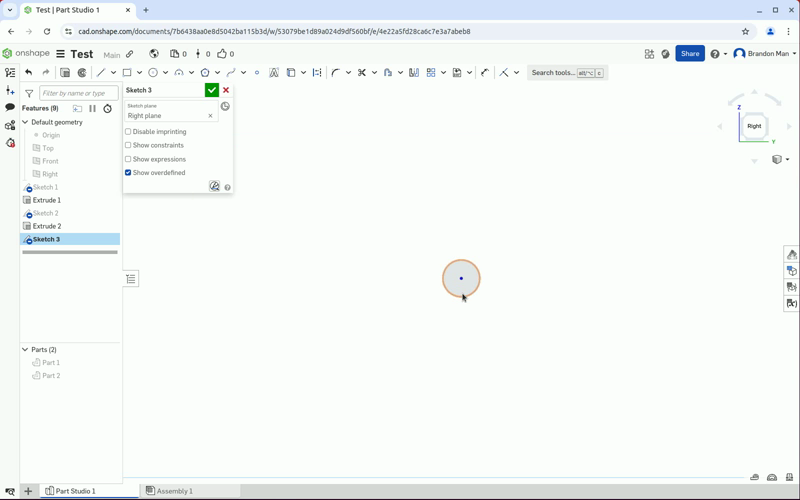
scroll(6)
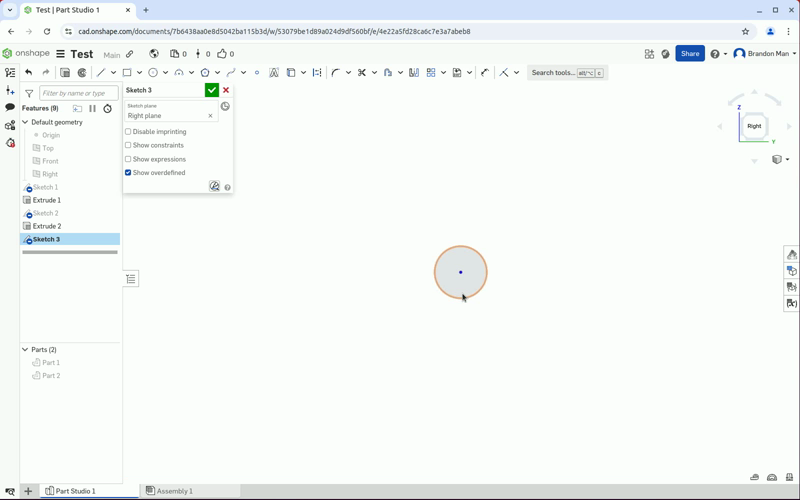
scroll(6)
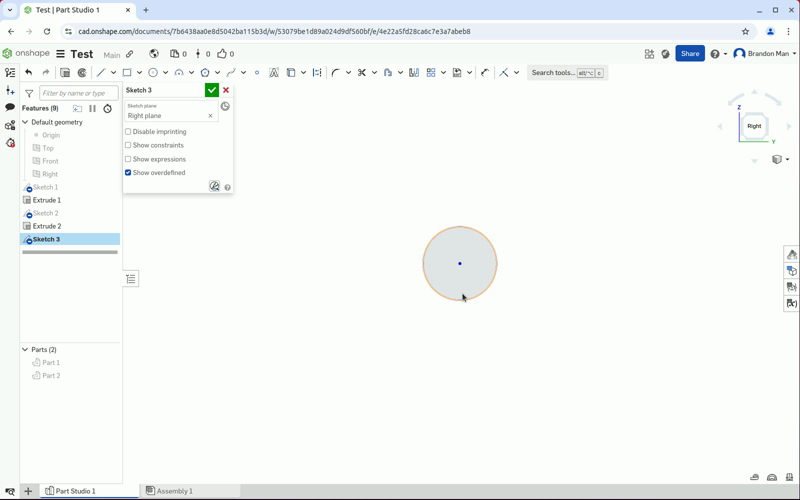
scroll(6)
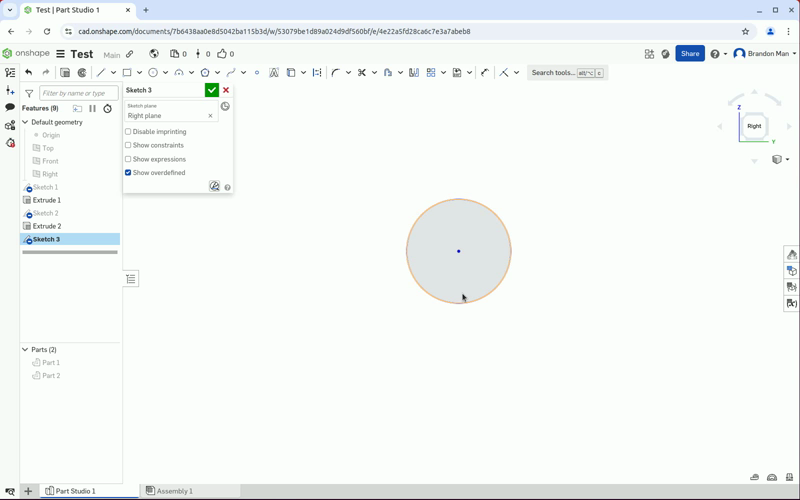
scroll(6)
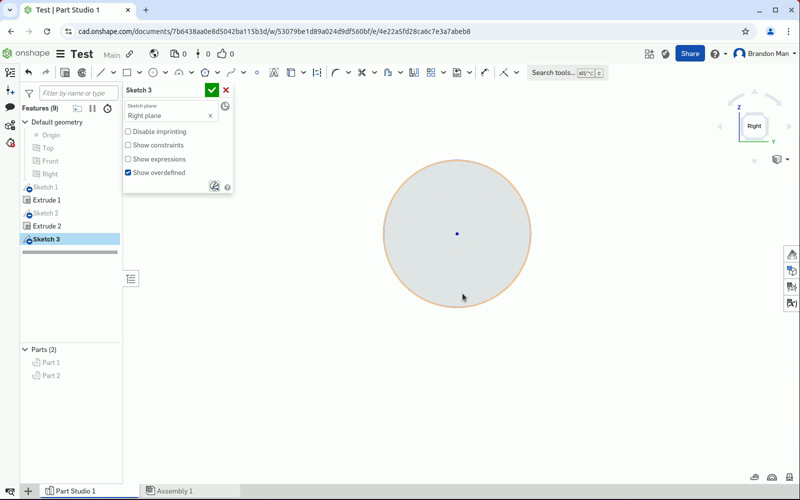
scroll(6)
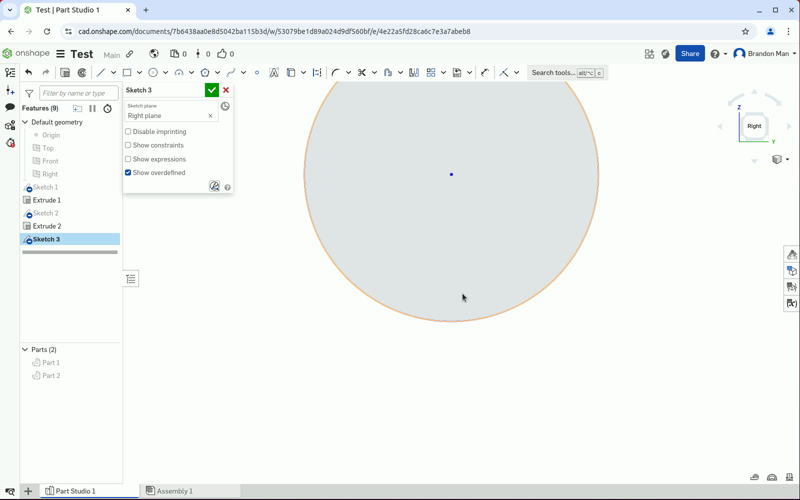
click(462, 293)
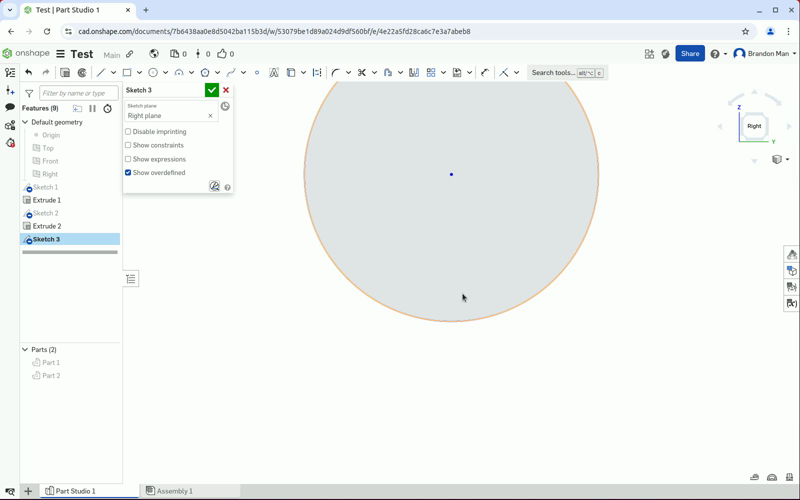
scroll(-6)
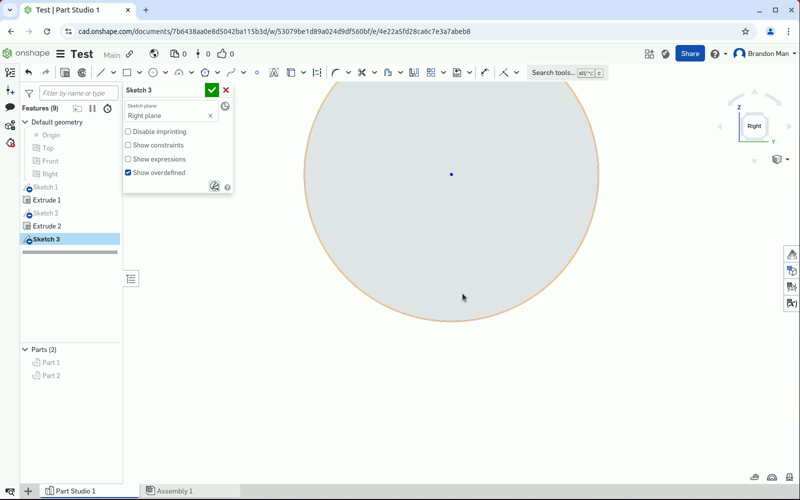
scroll(-6)
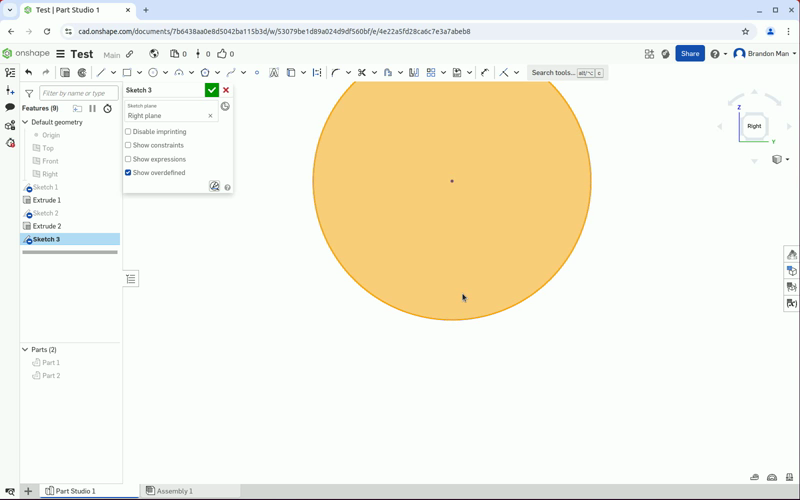
scroll(-6)
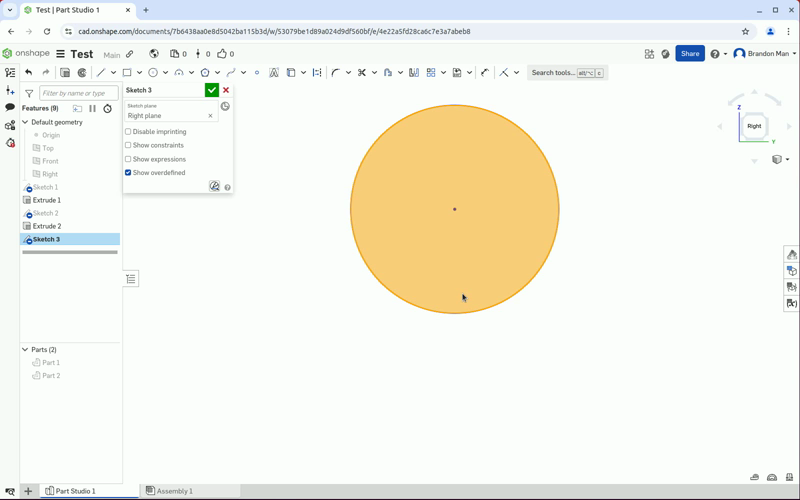
scroll(-6)
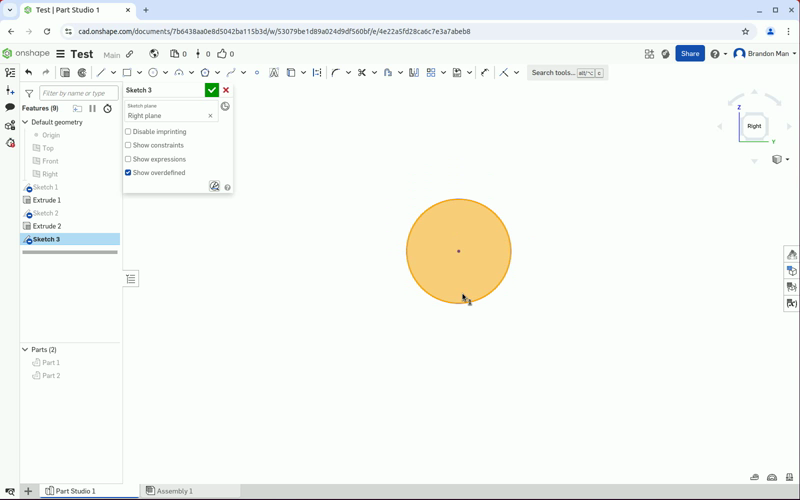
scroll(-6)
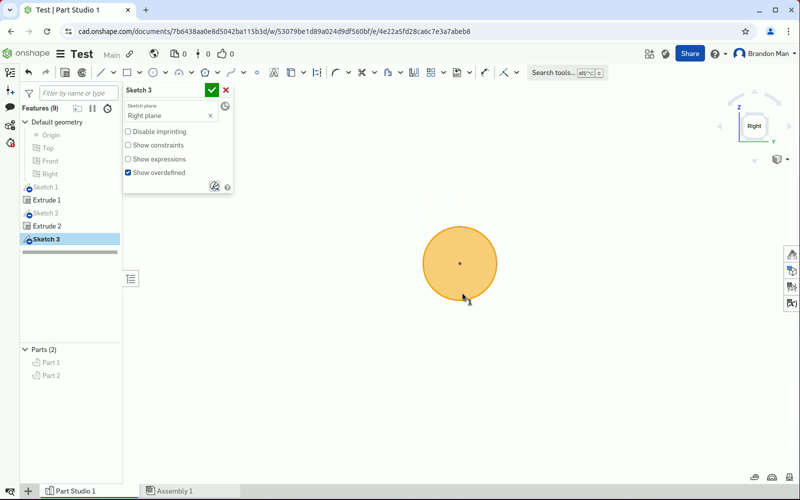
scroll(-6)
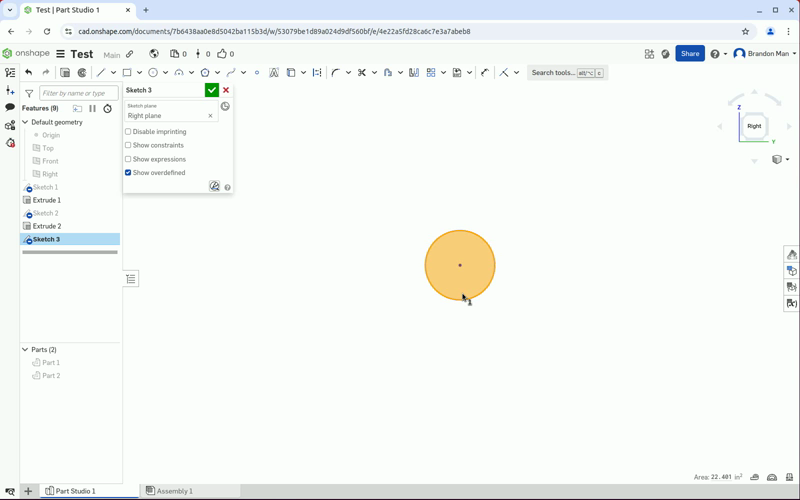
scroll(-6)
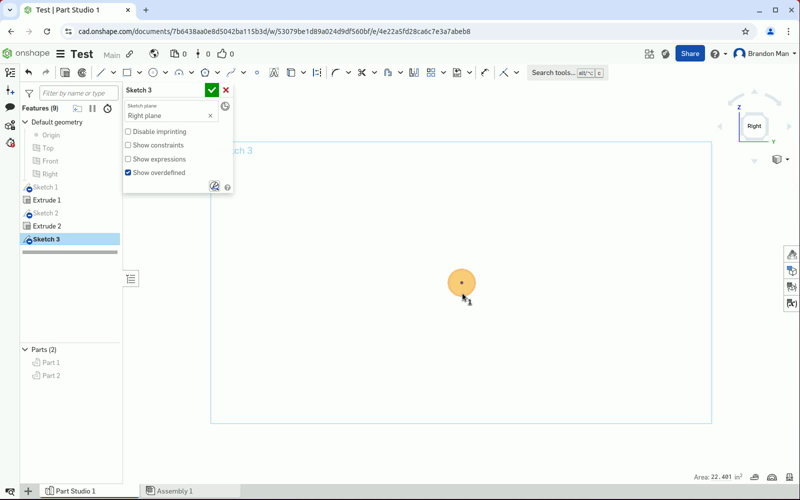
mouse_move(73, 352)
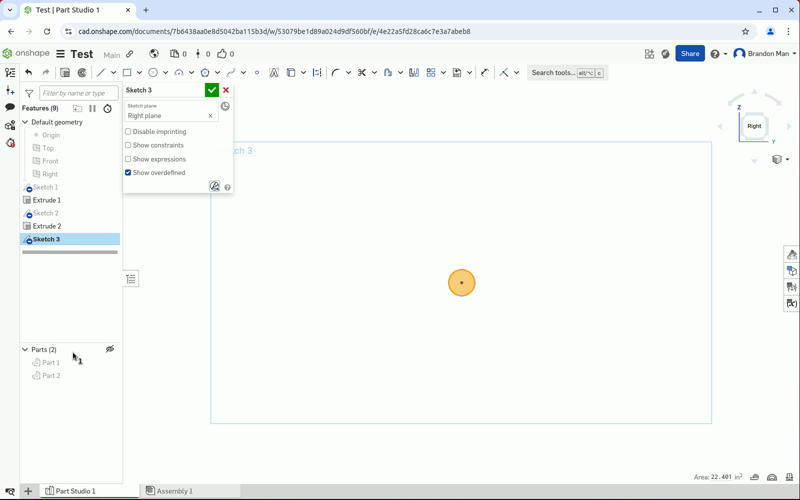
key(shift+y)
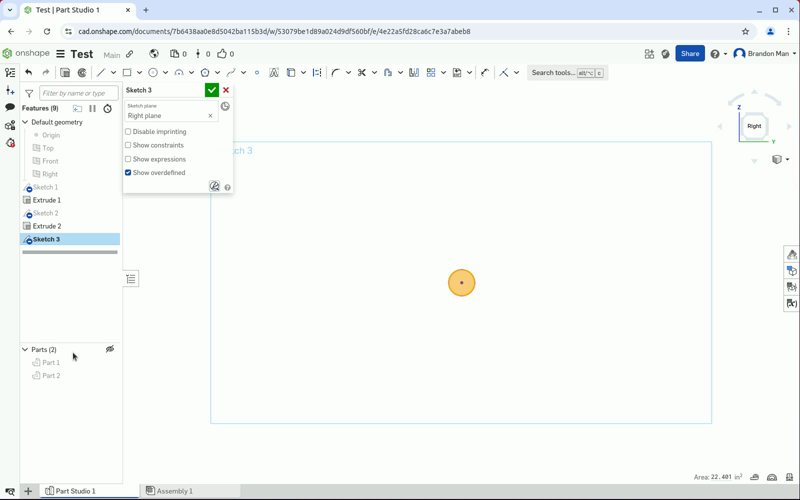
key(shift+e)
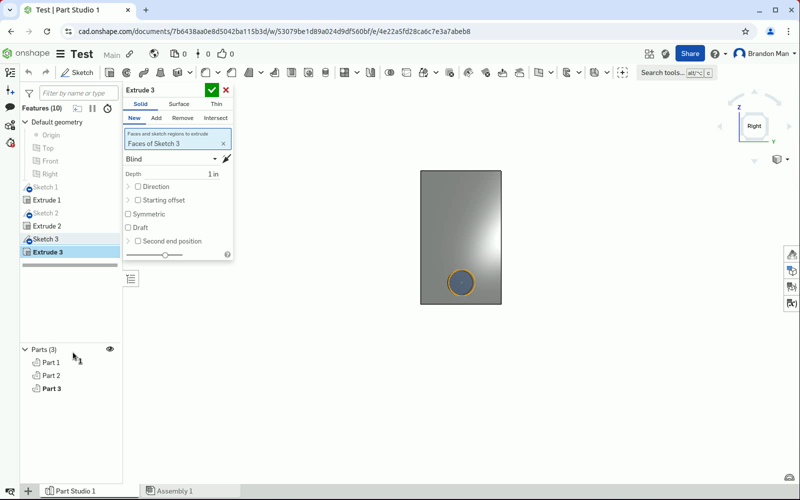
mouse_move(143, 106)
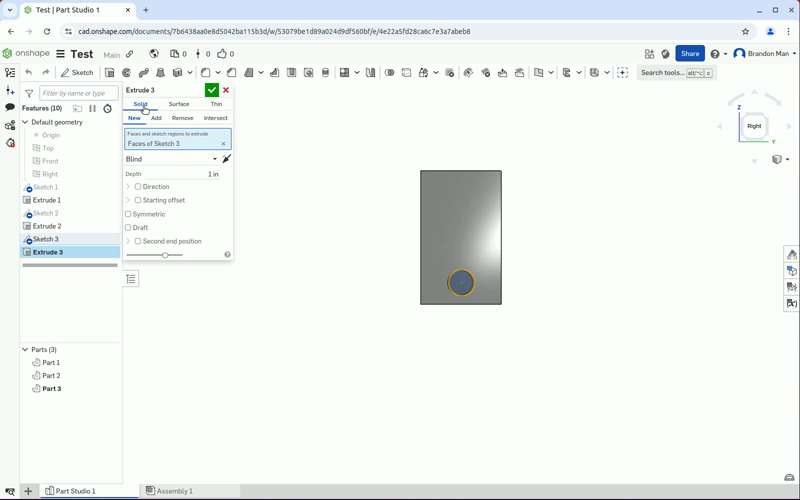
click(143, 106)
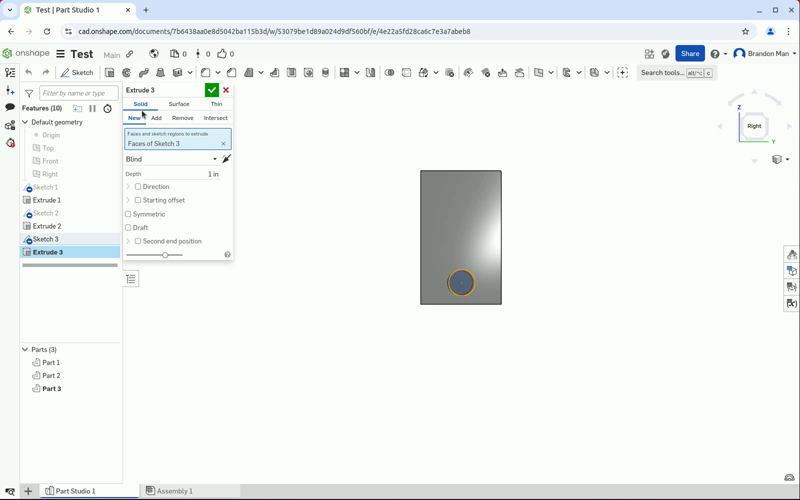
mouse_move(137, 120)
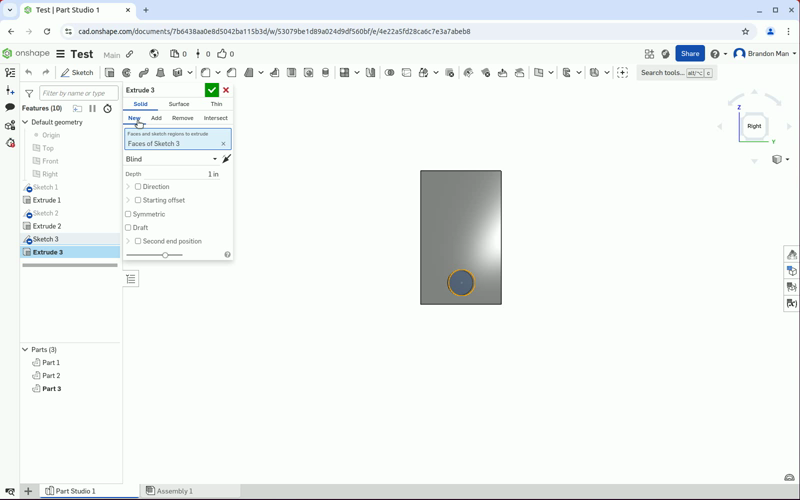
click(137, 120)
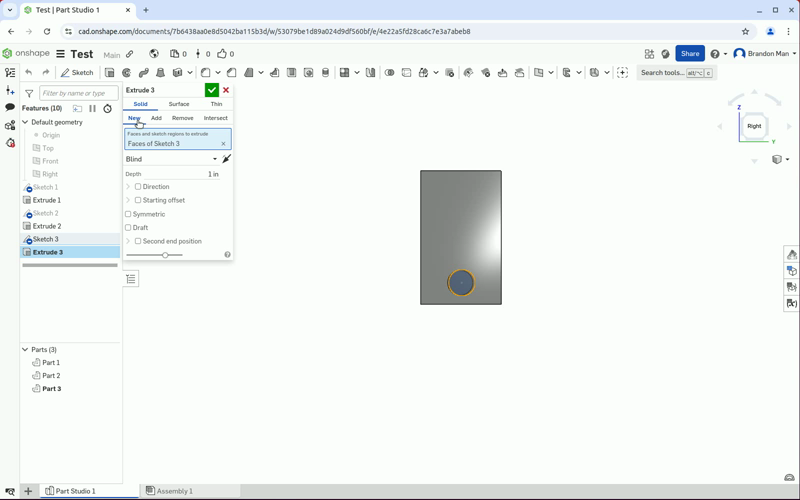
key(tab, 4)
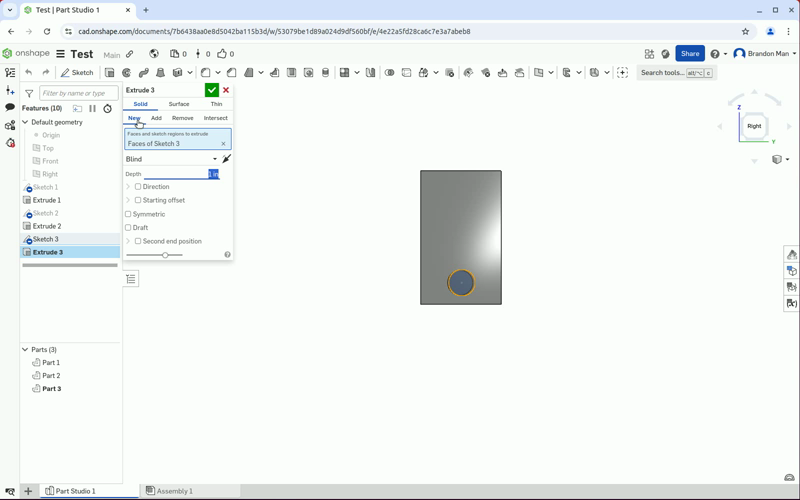
text(14.202)
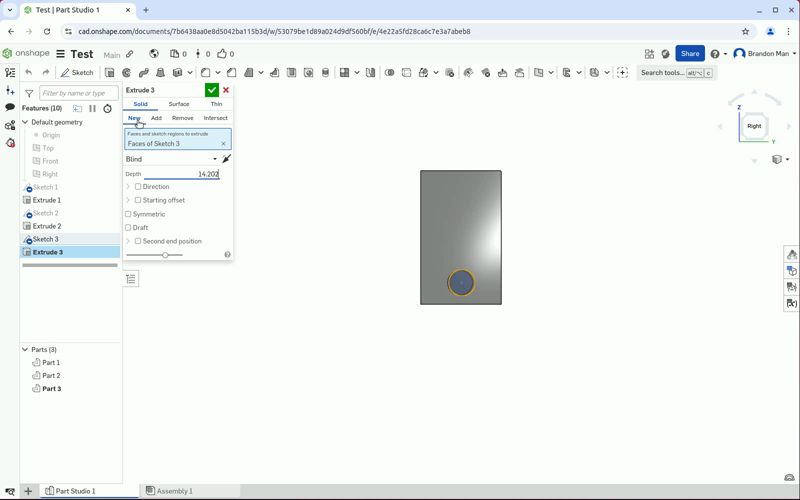
key(enter)
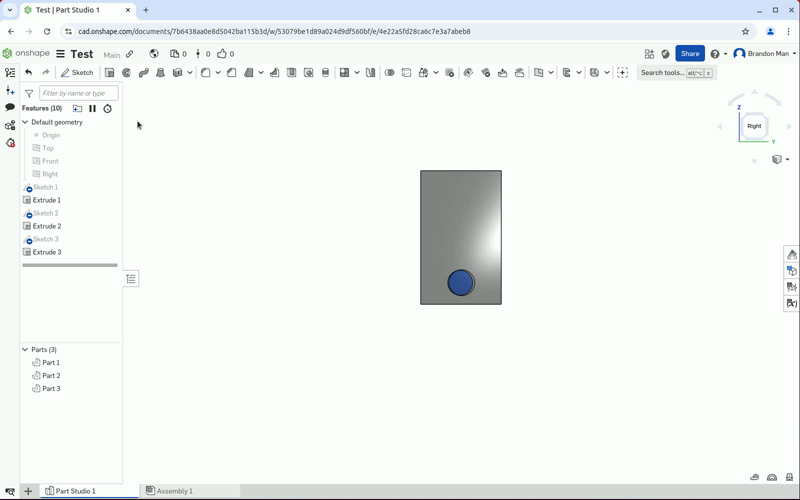
key(shift+h)
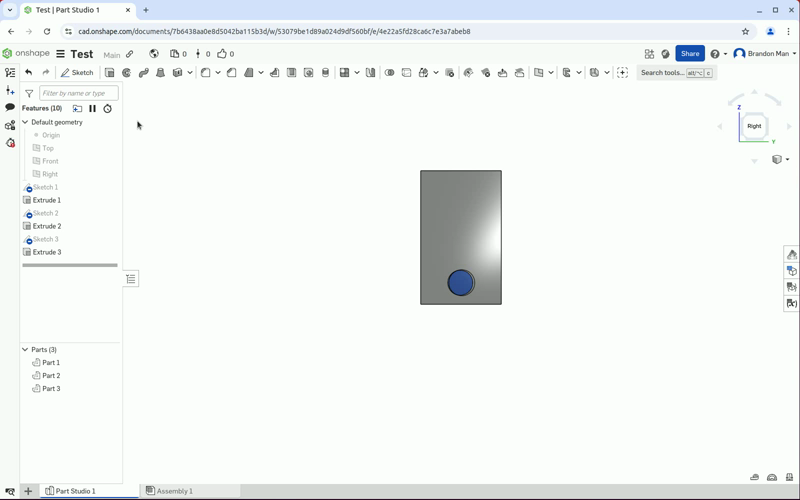
key(shift+h)
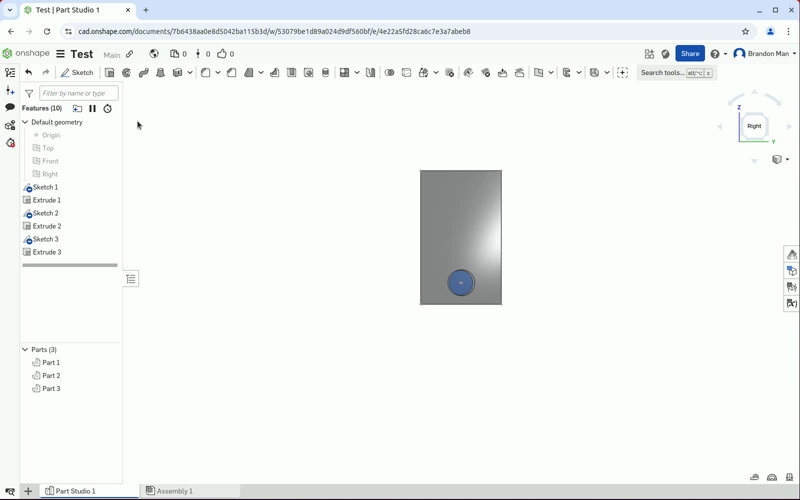
key(shift+7)
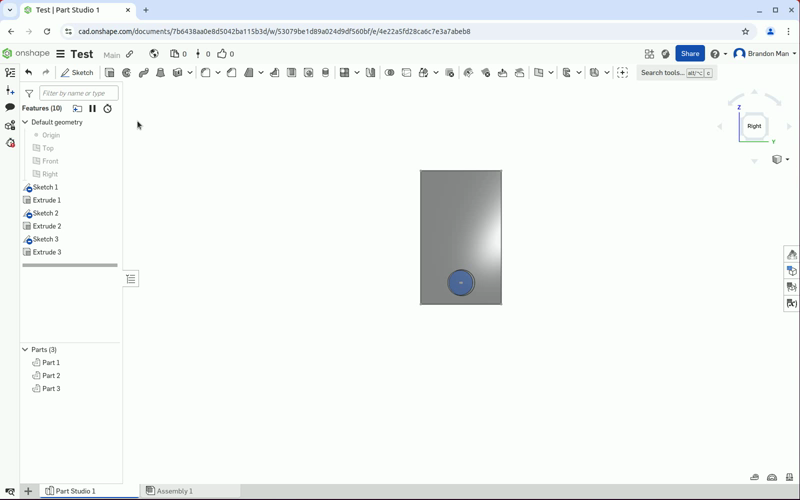
key(right, 2)
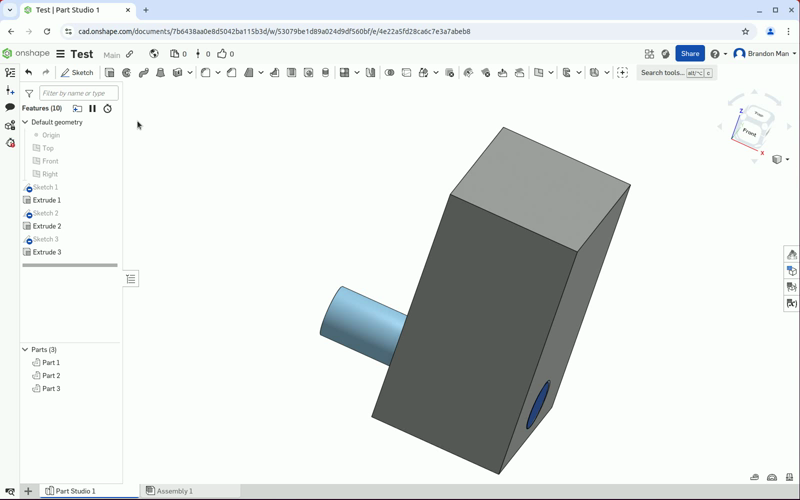
key(down, 2)
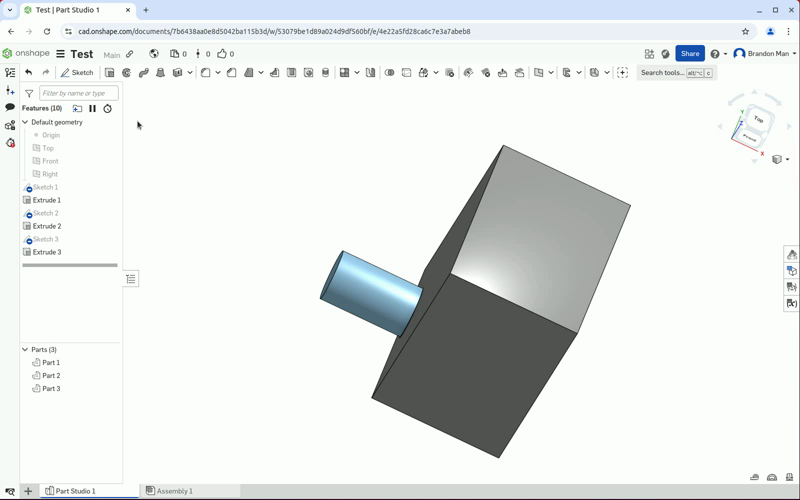
key(up, 2)
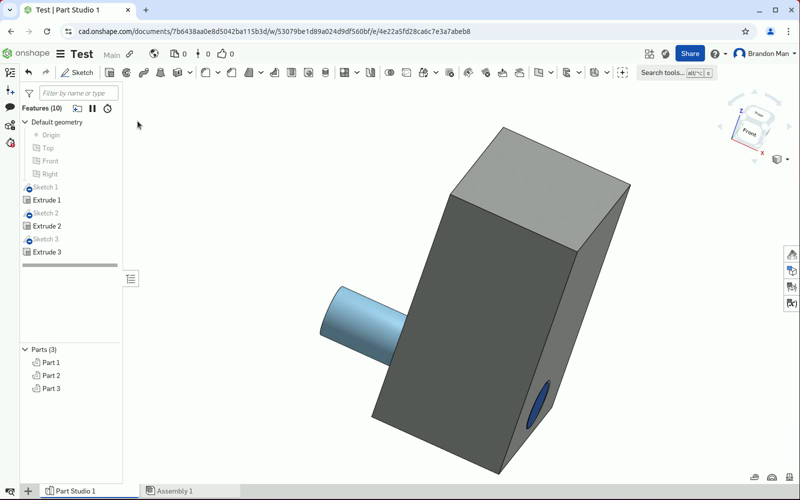
key(left, 2)
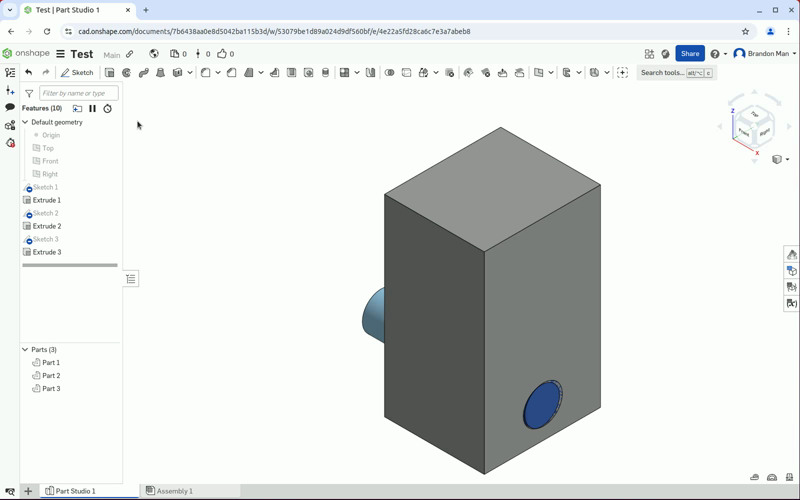
mouse_move(73, 189)
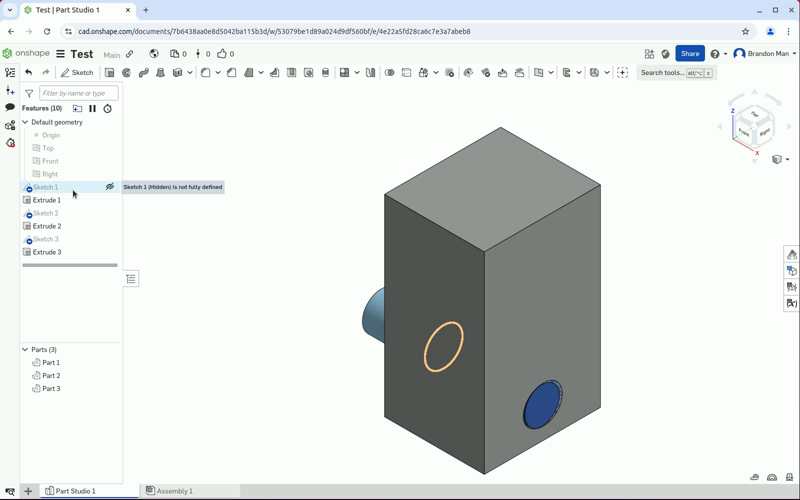
click(73, 189)